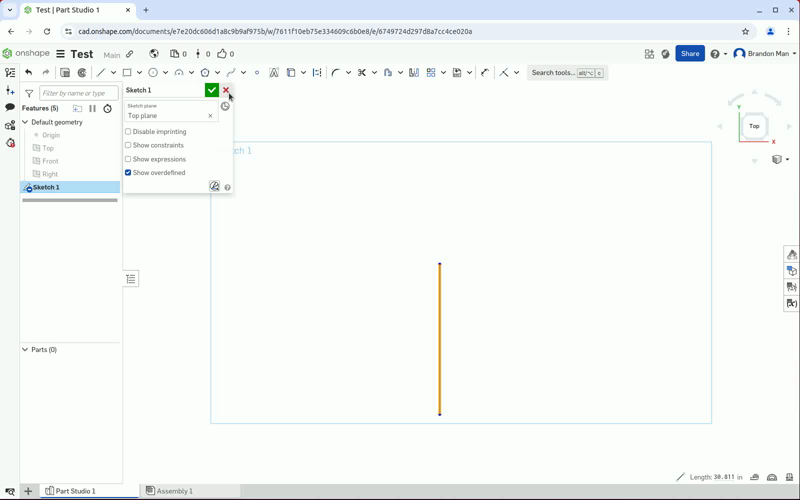
key(shift+h)
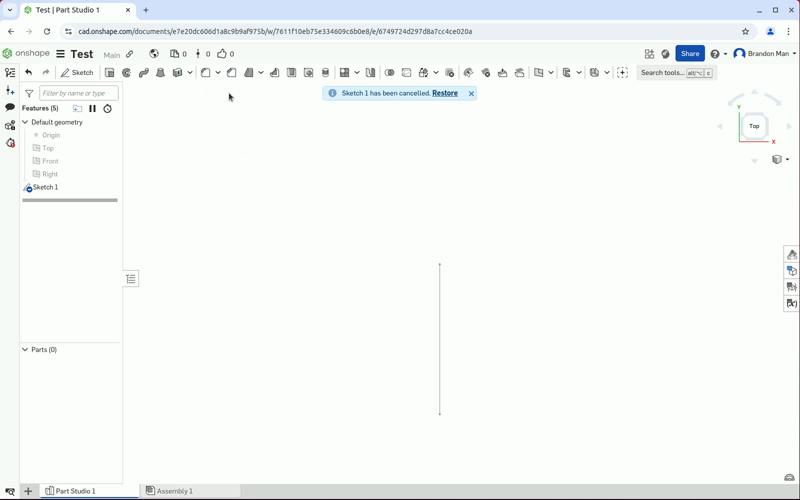
key(shift+s)
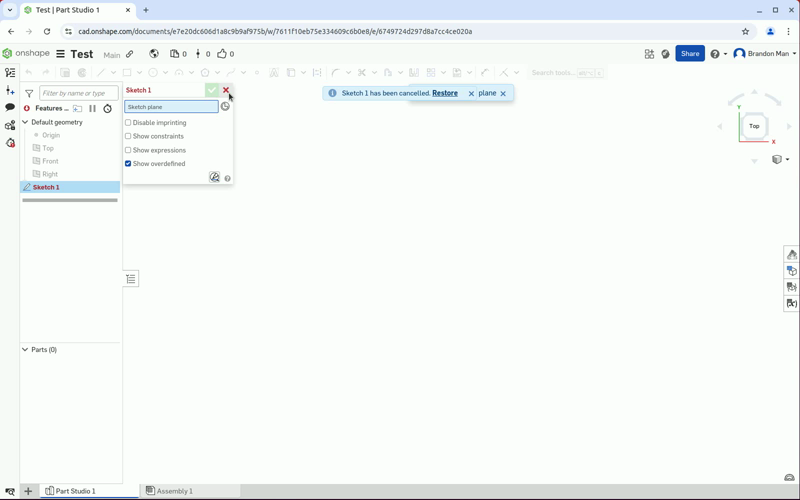
mouse_move(73, 150)
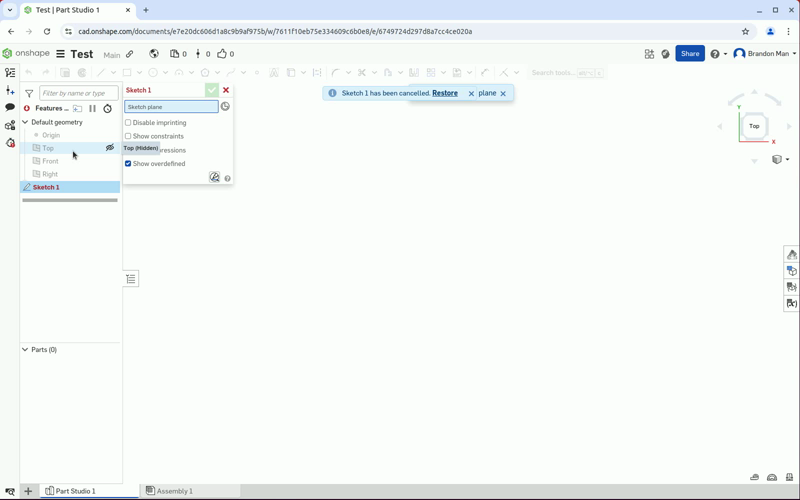
click(73, 150)
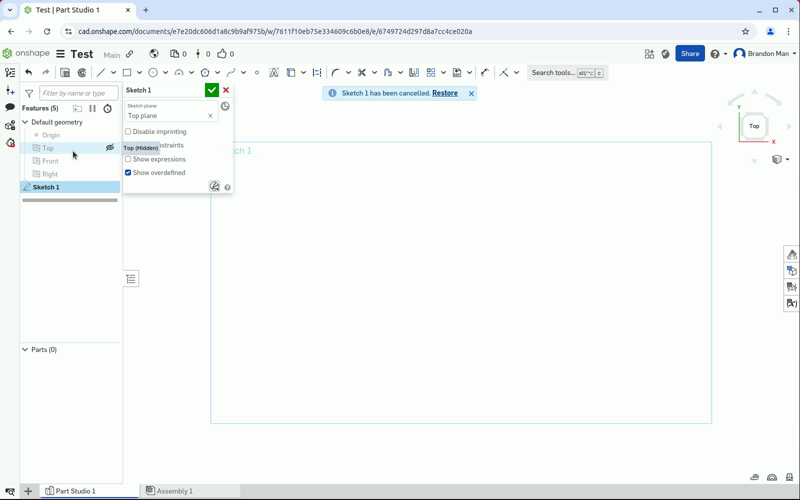
mouse_move(73, 352)
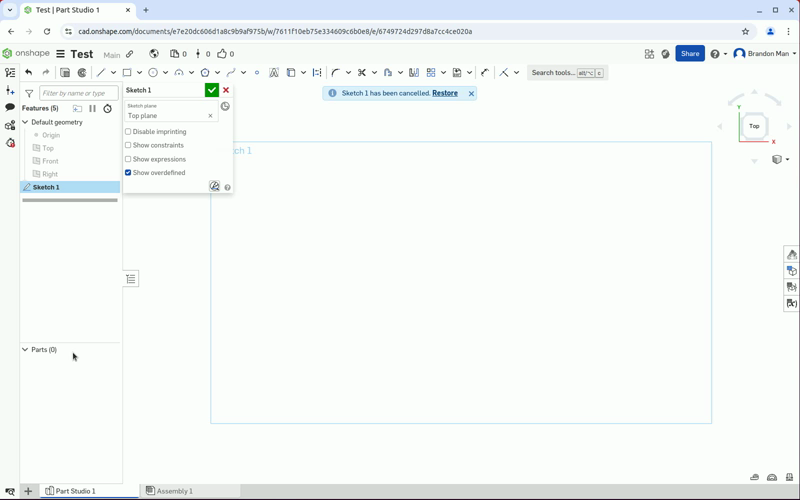
key(y)
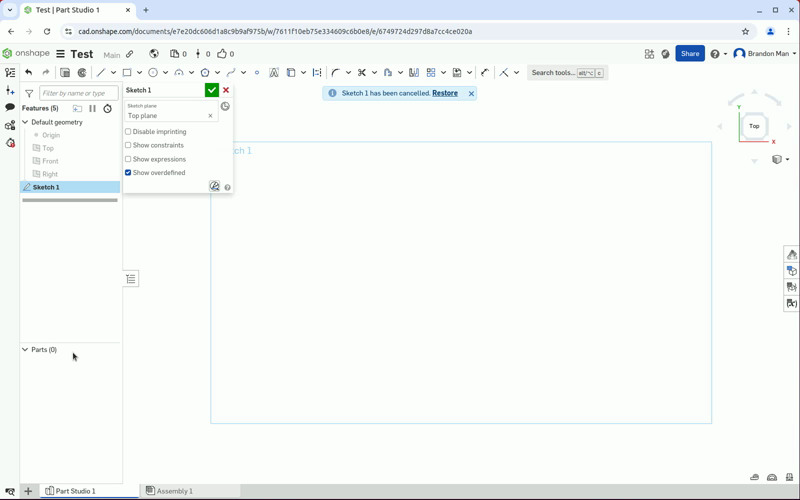
key(c)
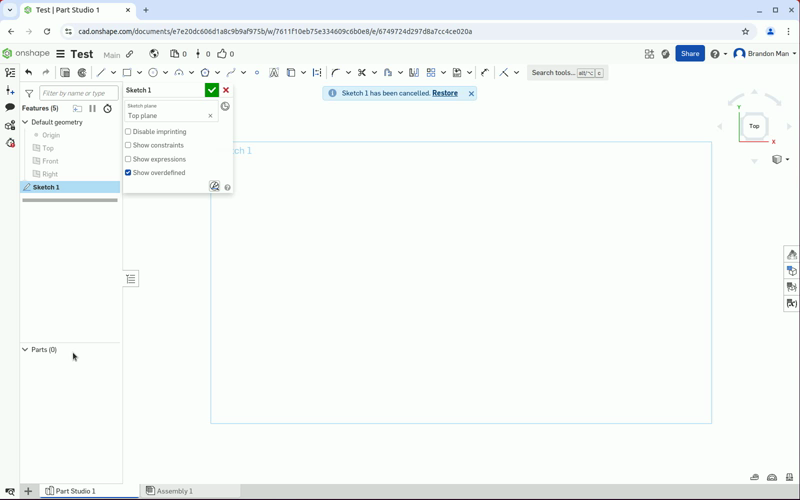
key_down(shift)
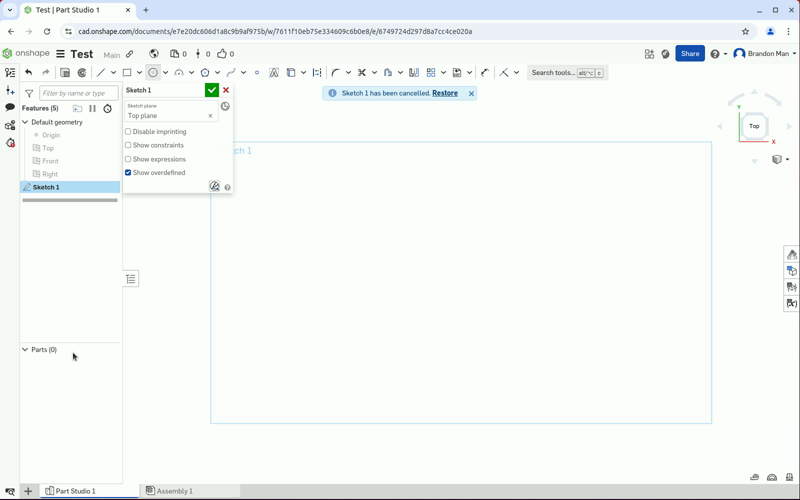
mouse_move(415, 245)
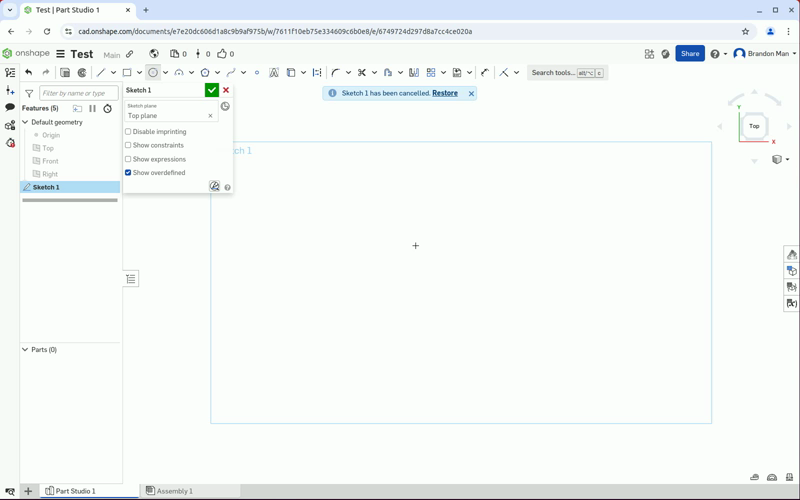
click(415, 245)
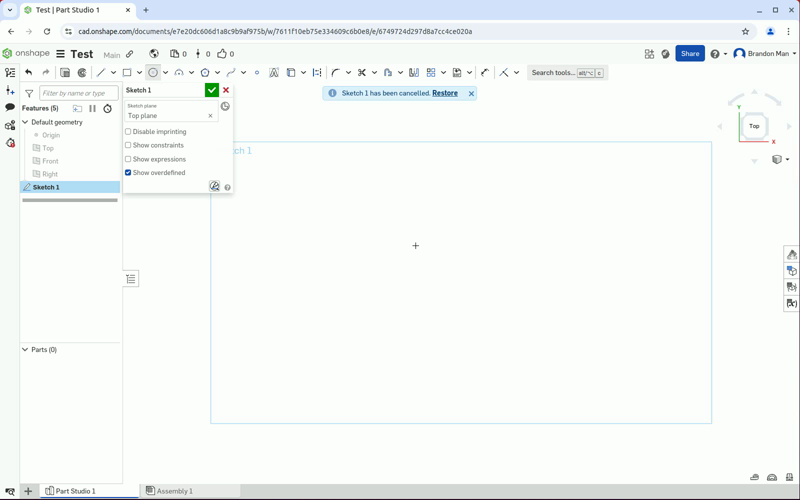
key_up(shift)
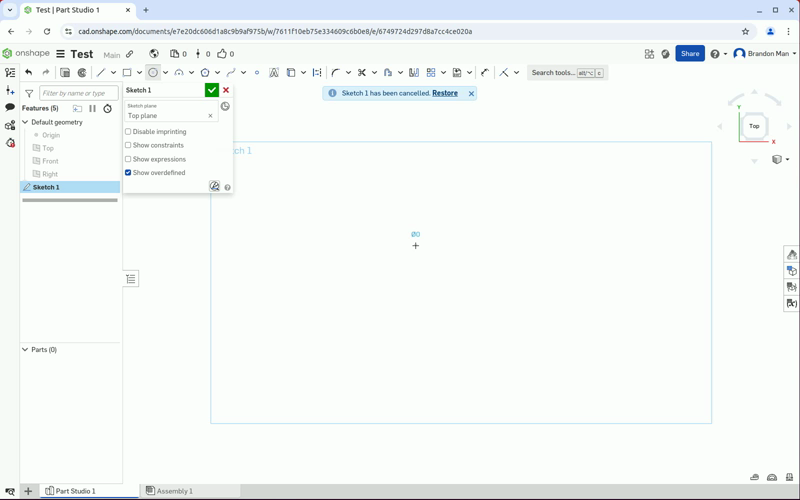
mouse_move(418, 245)
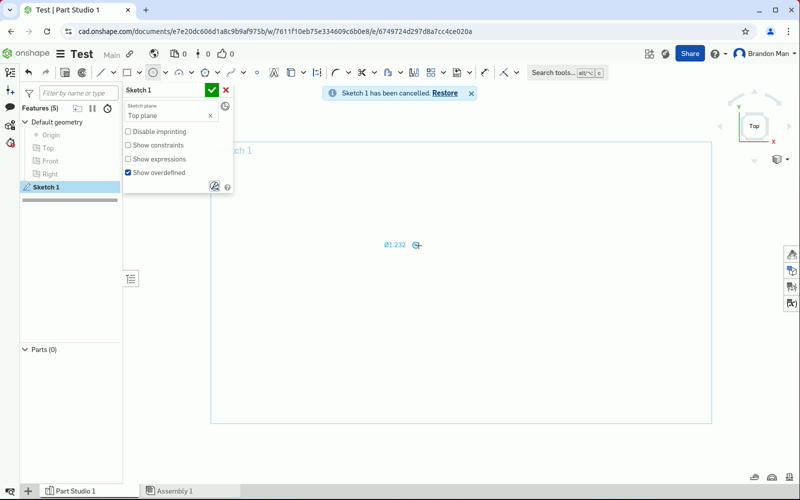
click(418, 245)
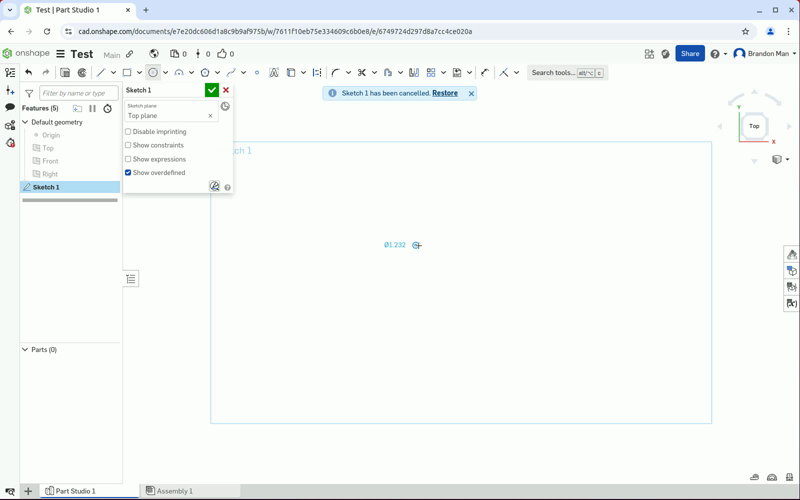
key(esc)
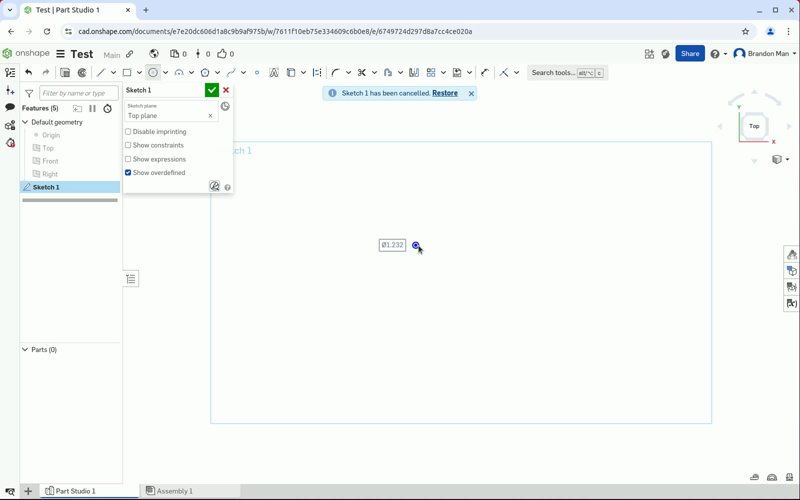
mouse_move(412, 244)
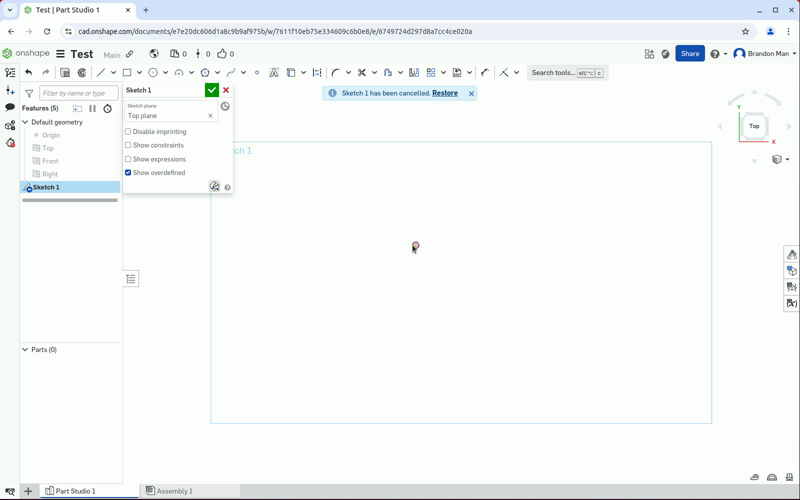
scroll(6)
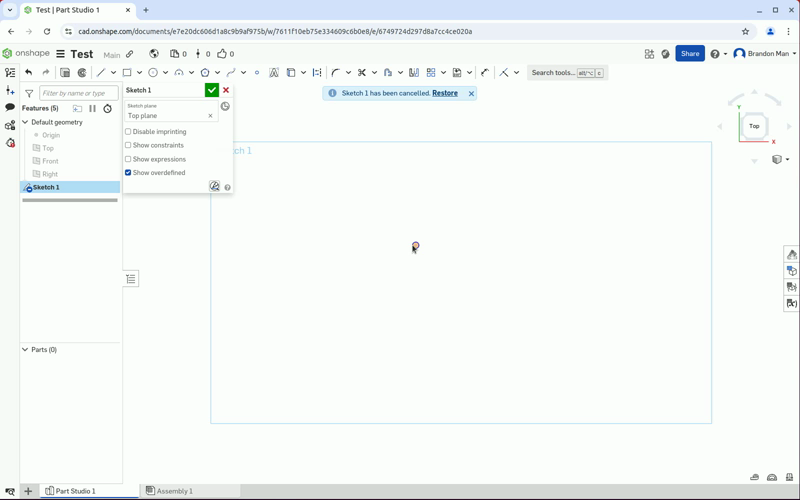
scroll(6)
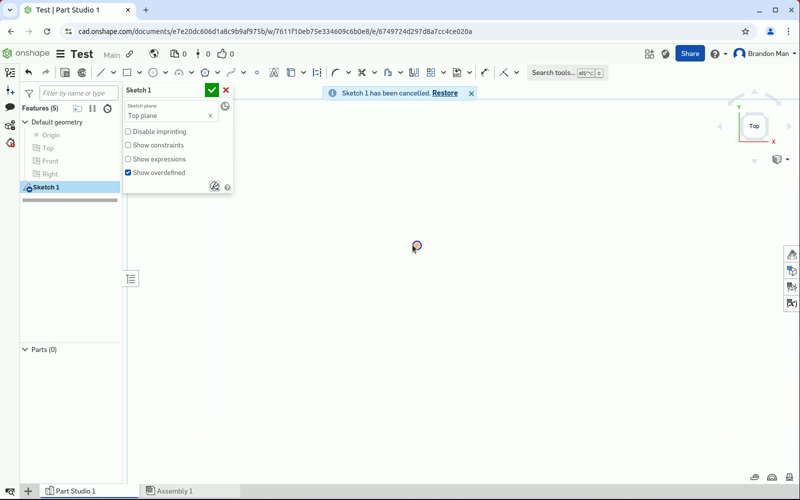
scroll(6)
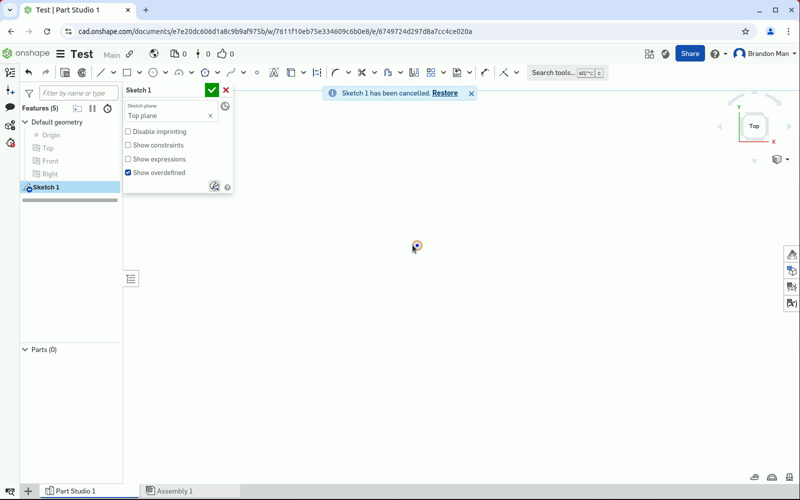
scroll(6)
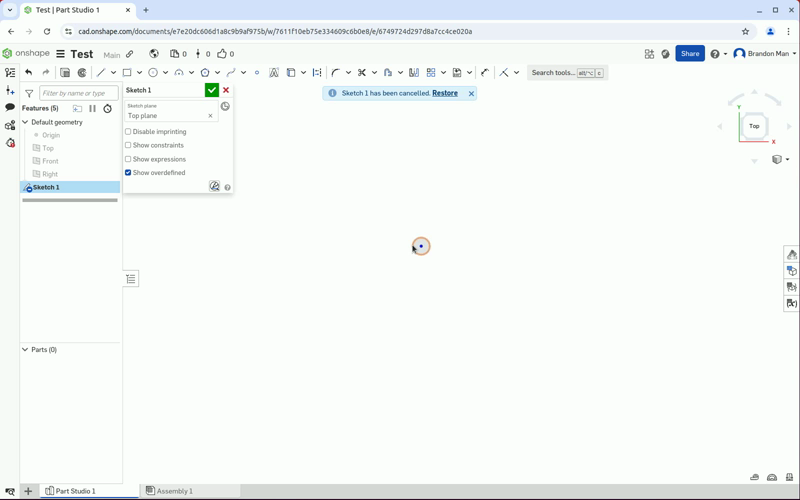
scroll(6)
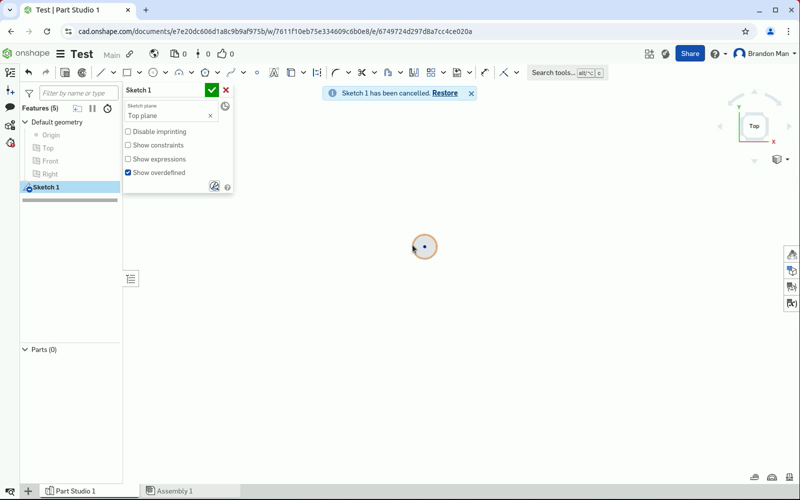
scroll(6)
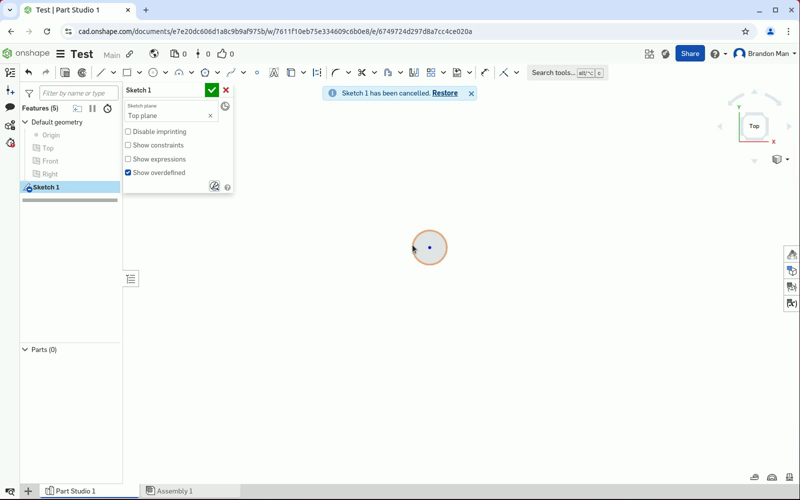
scroll(6)
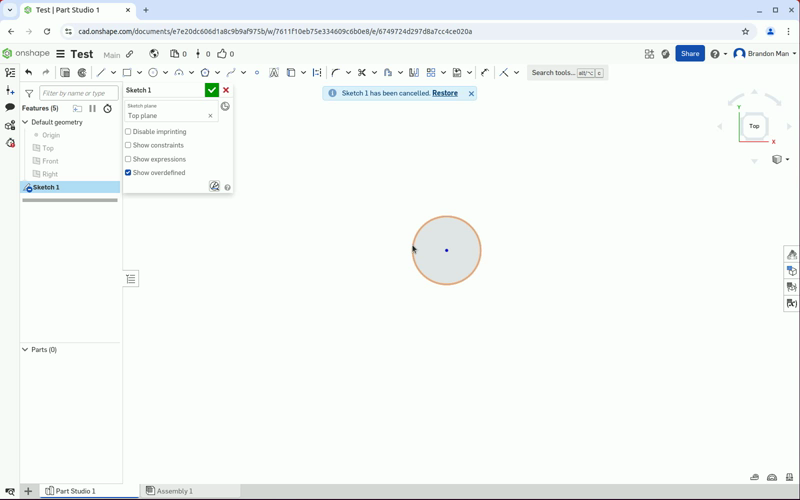
click(412, 244)
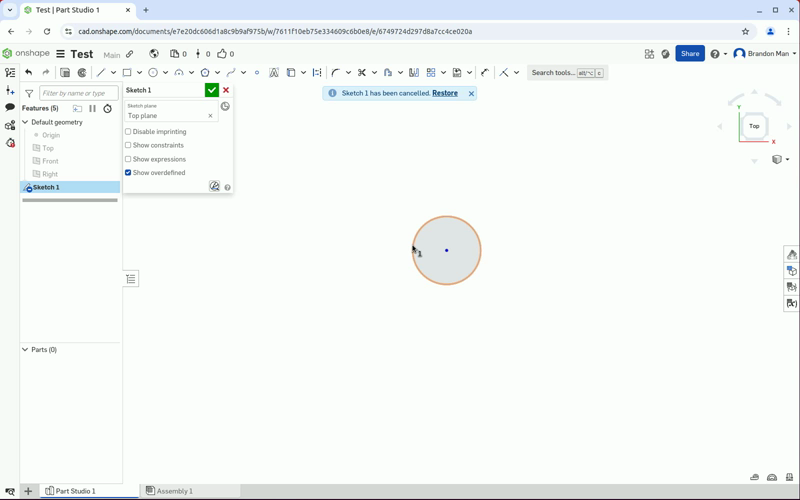
scroll(-6)
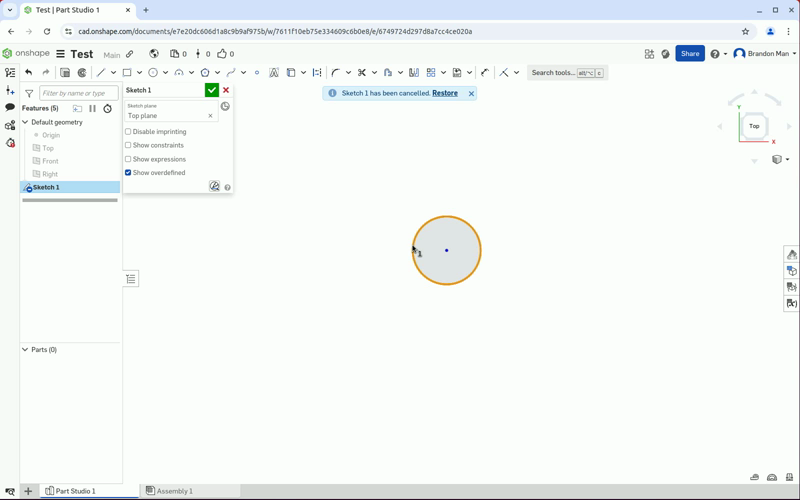
scroll(-6)
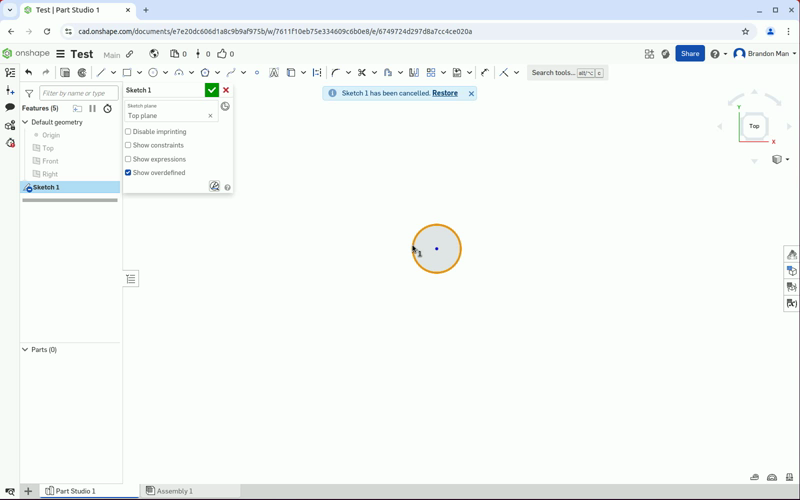
scroll(-6)
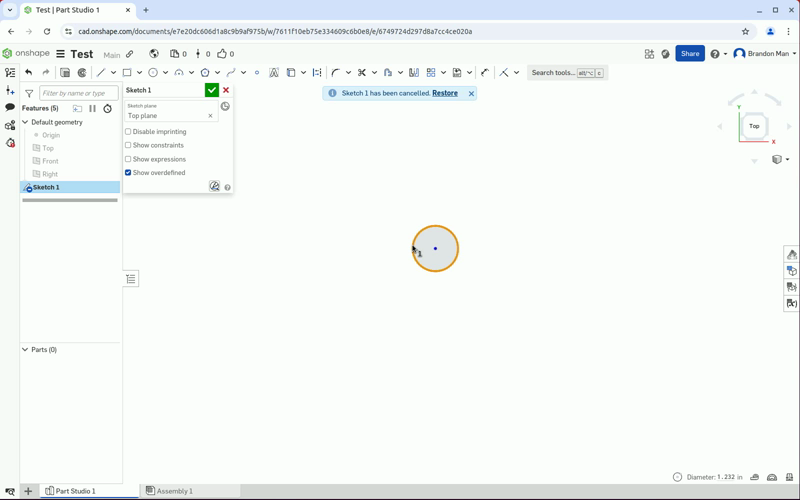
scroll(-6)
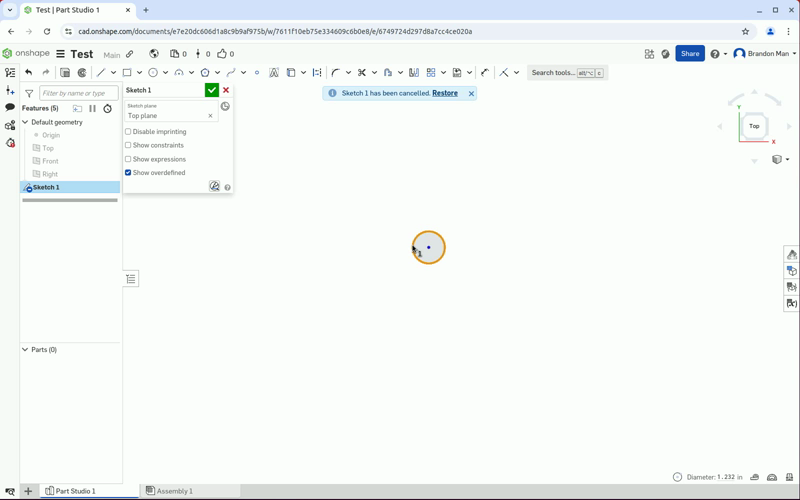
scroll(-6)
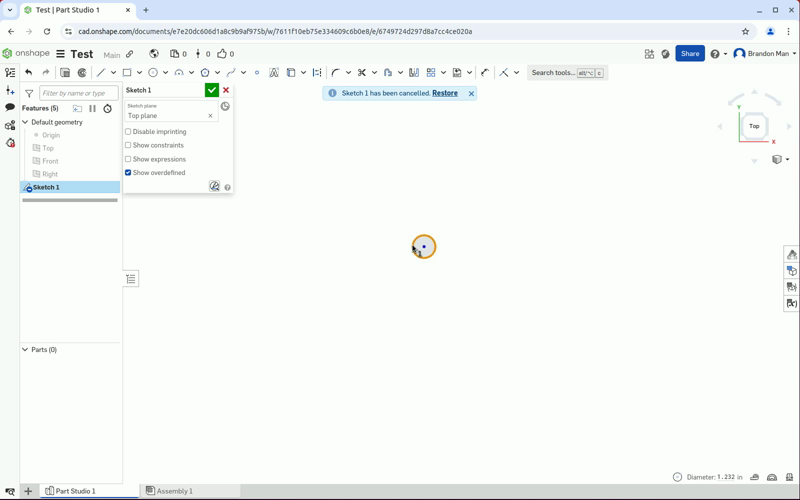
scroll(-6)
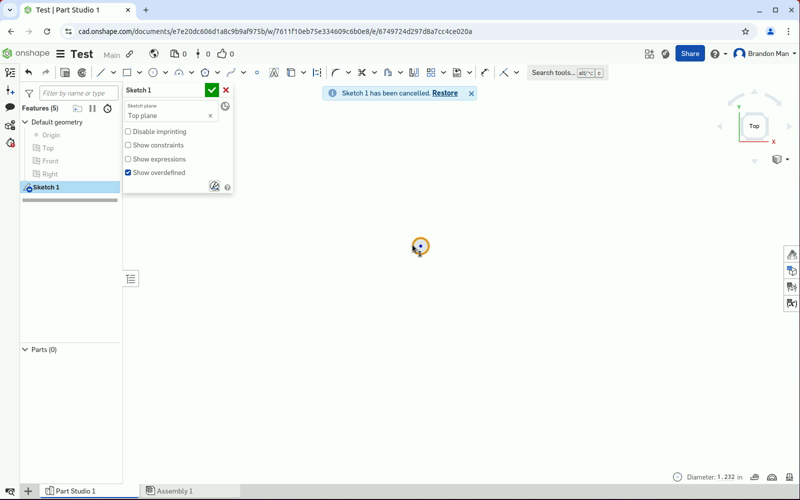
scroll(-6)
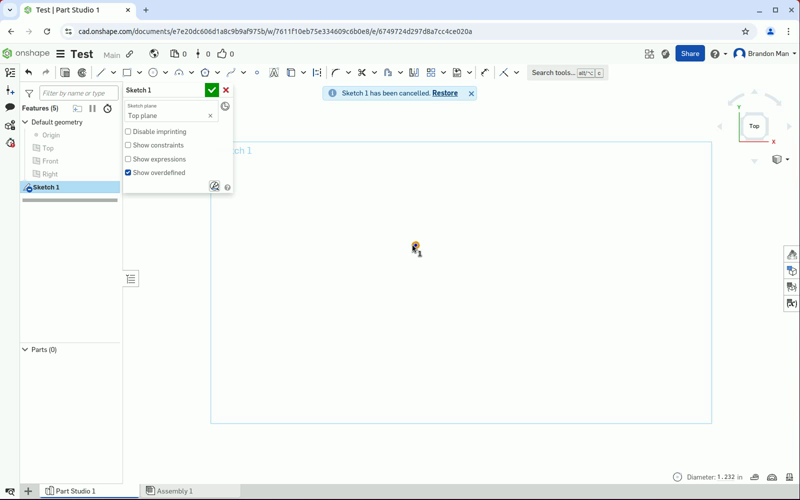
mouse_move(73, 352)
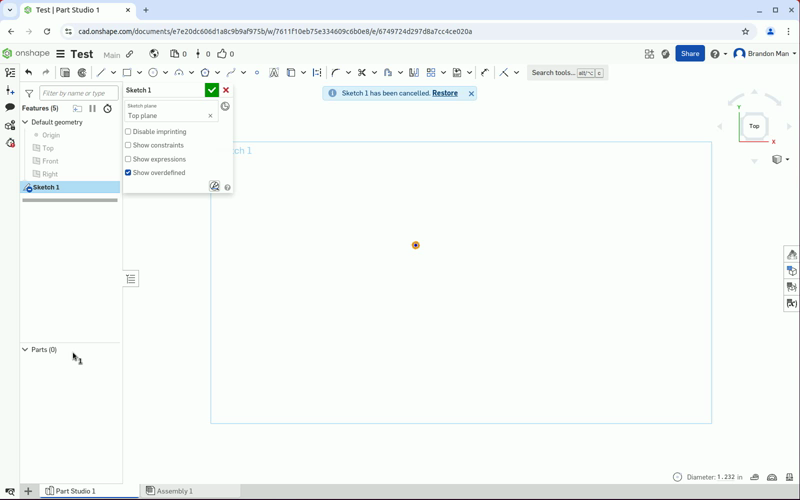
key(shift+y)
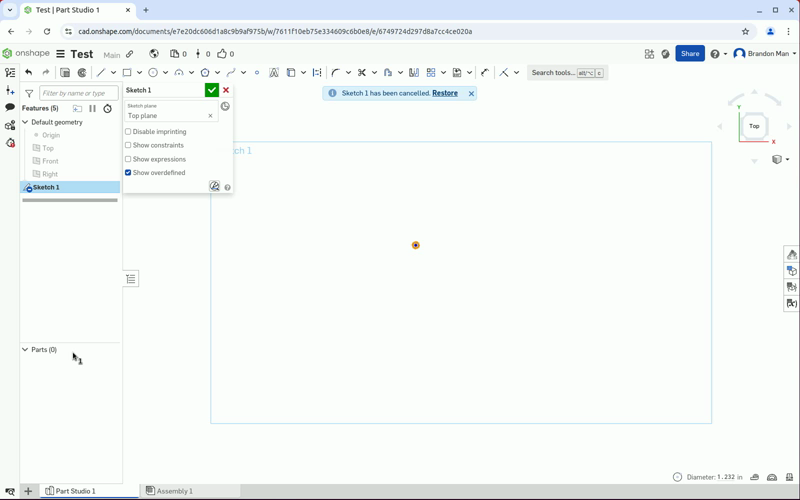
key(shift+e)
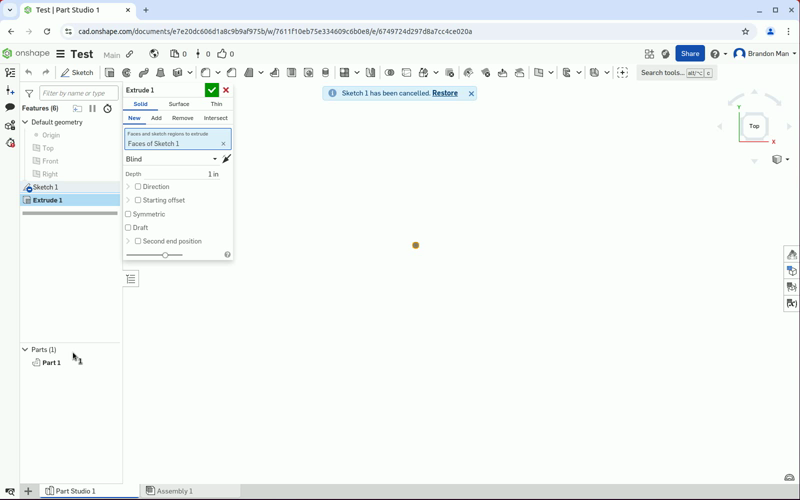
mouse_move(143, 106)
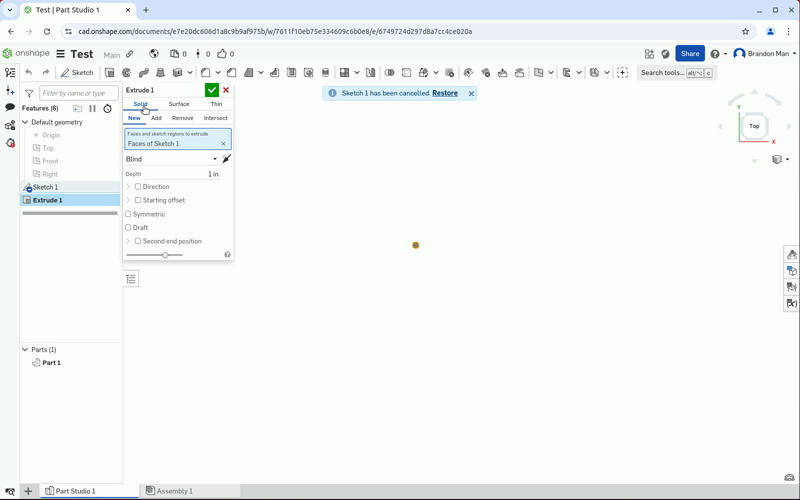
click(143, 106)
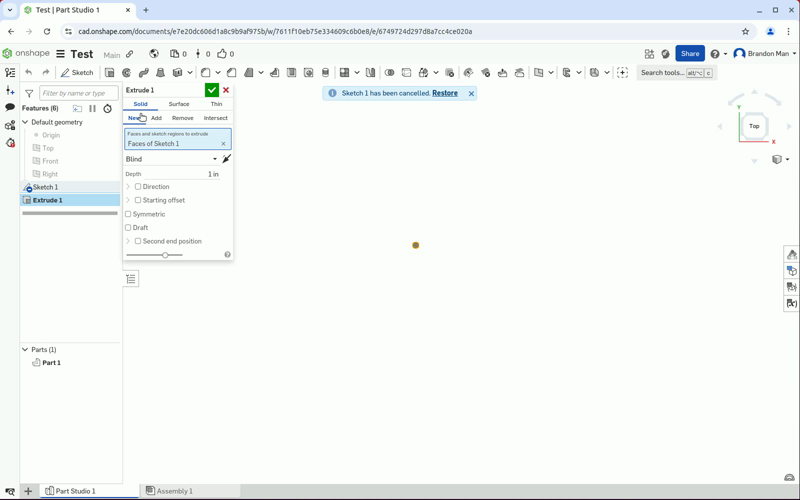
mouse_move(137, 120)
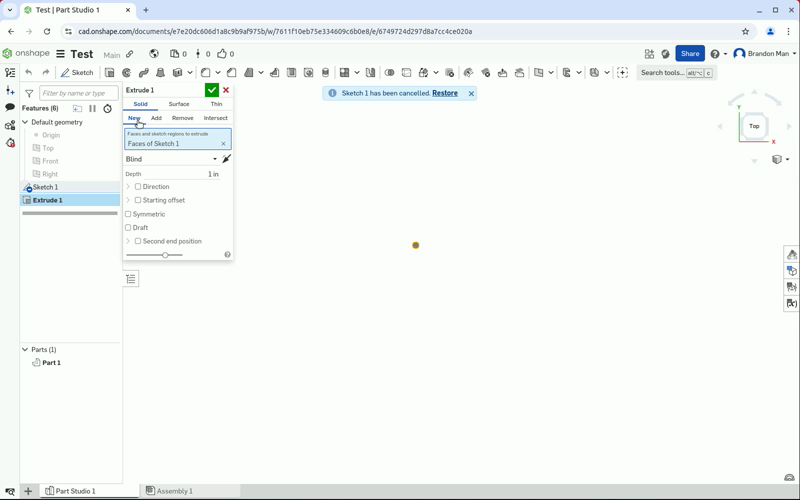
click(137, 120)
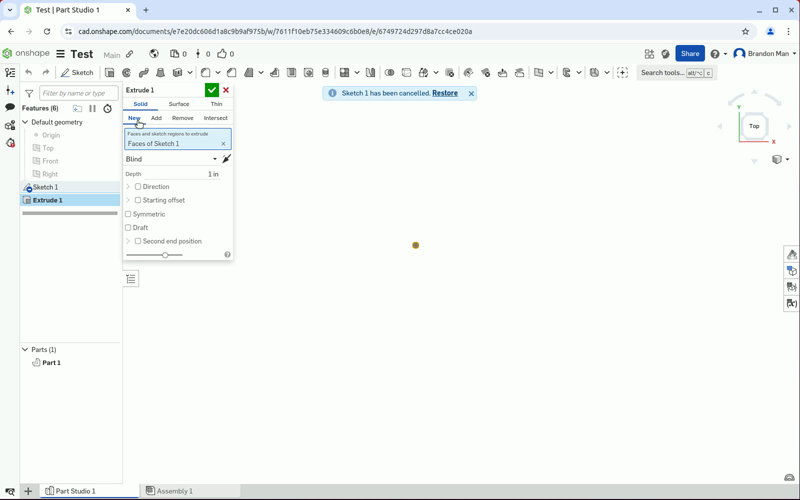
key(tab, 4)
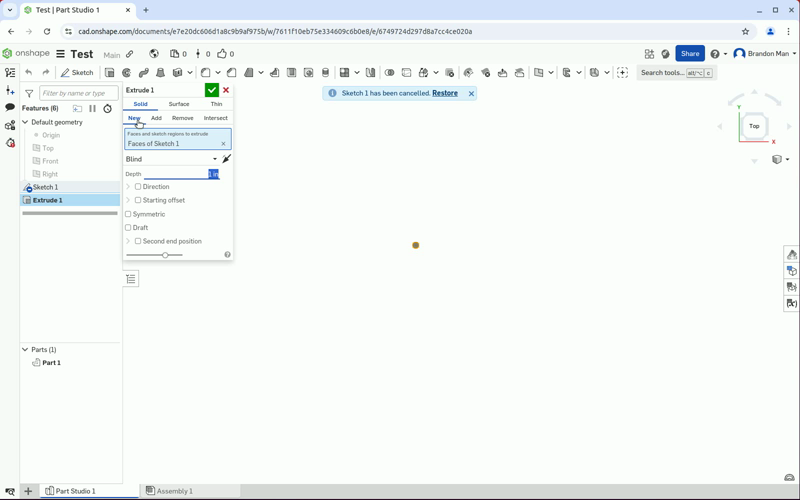
text(0.481)
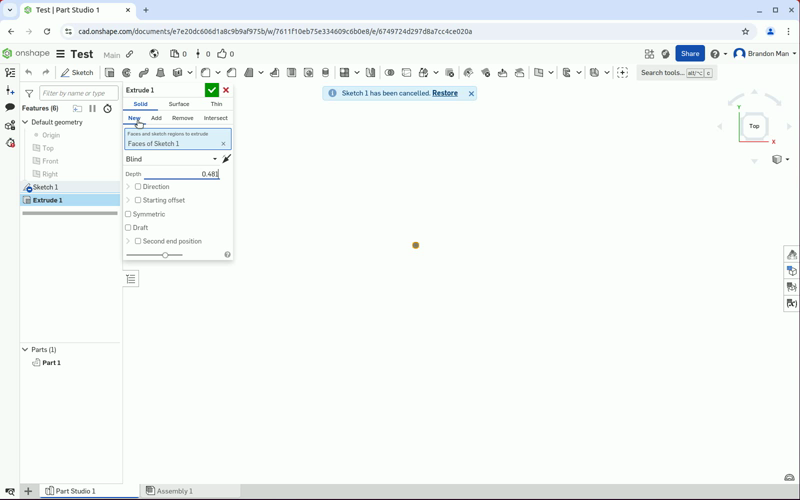
key(enter)
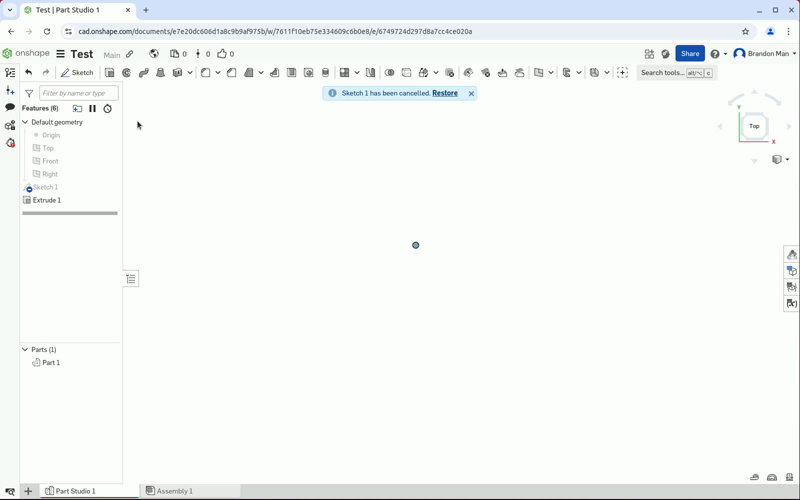
key(shift+h)
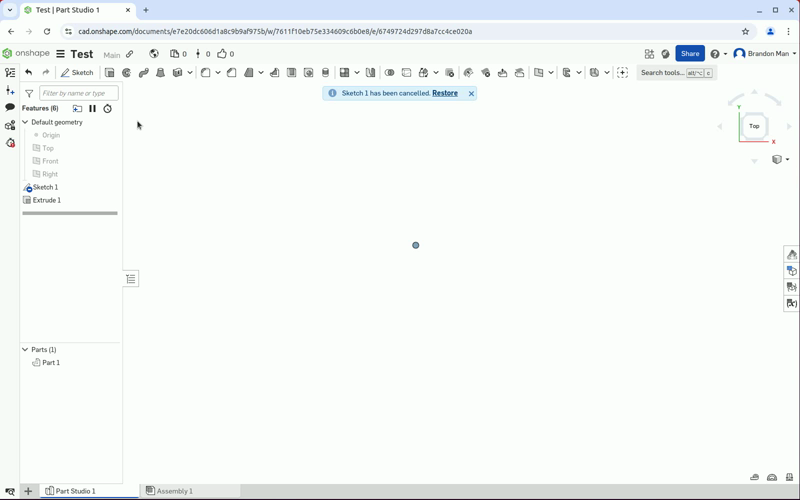
key(shift+h)
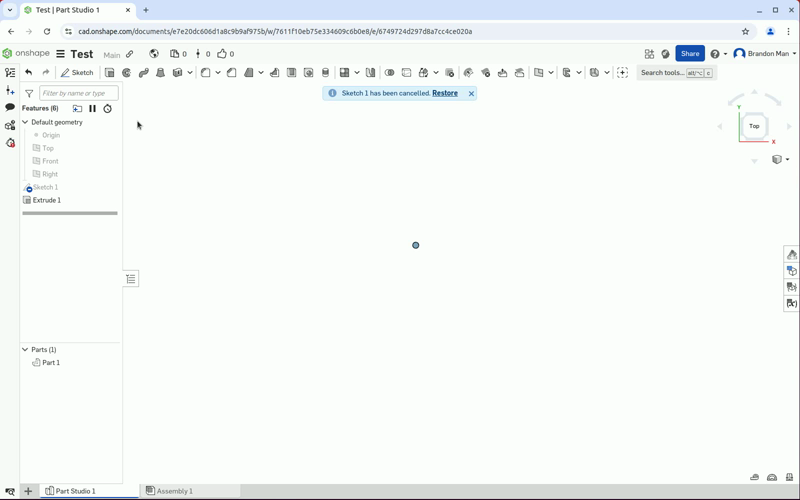
mouse_move(73, 189)
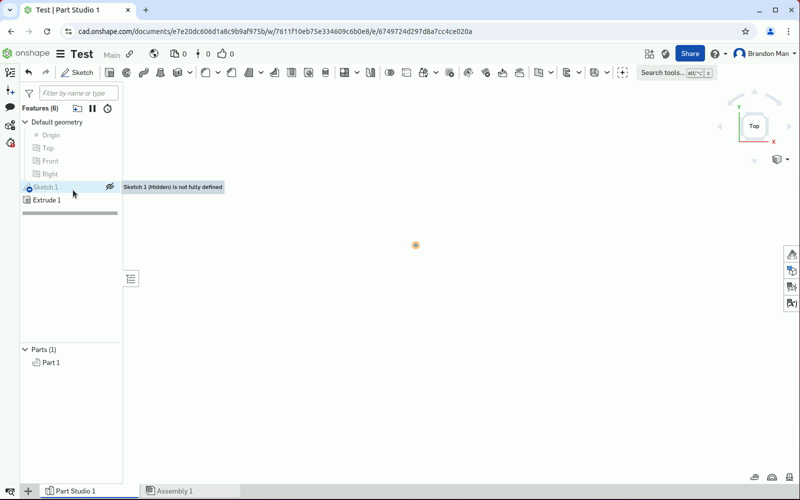
click(73, 189)
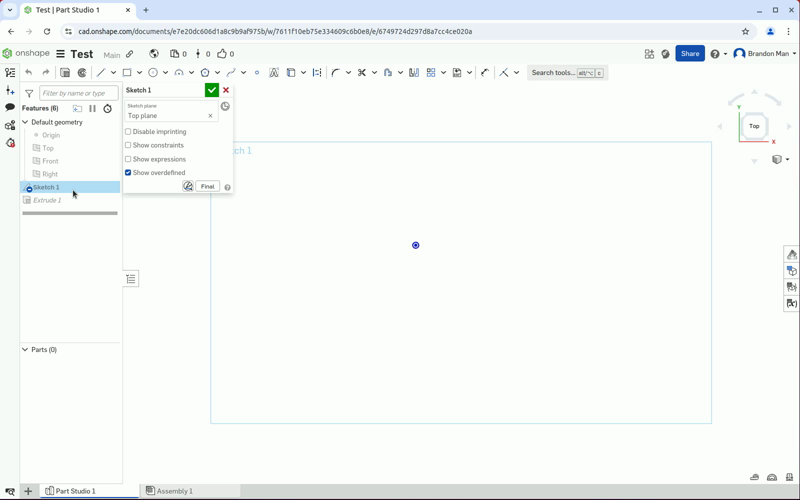
mouse_move(229, 92)
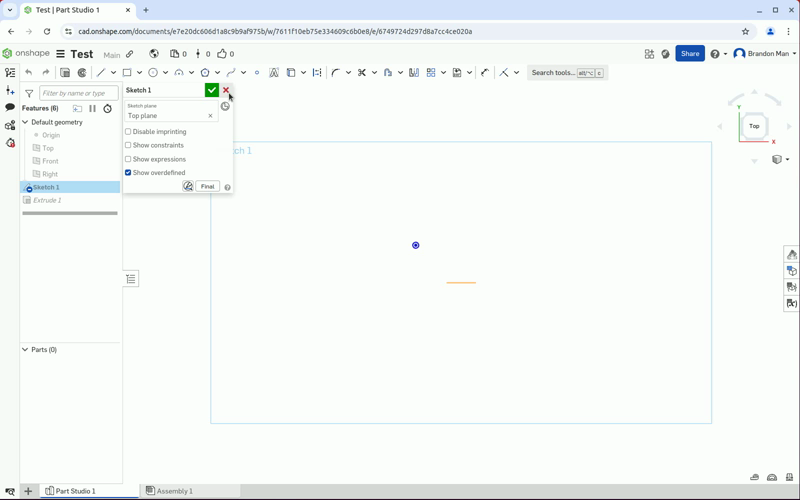
click(229, 92)
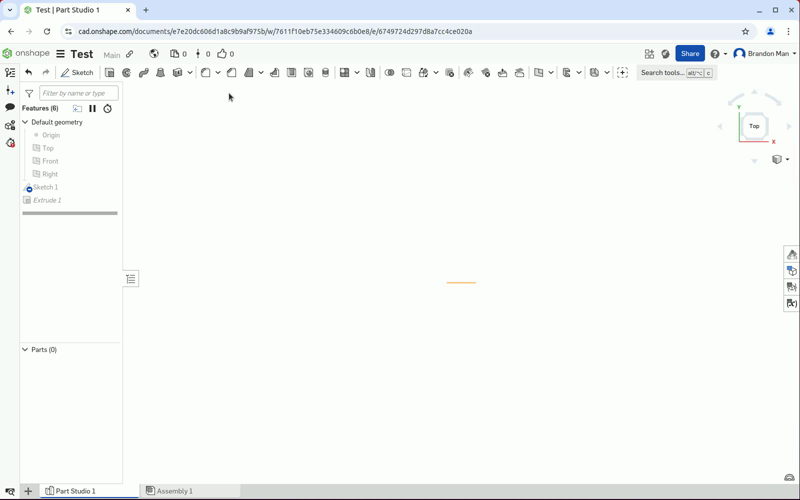
mouse_move(541, 75)
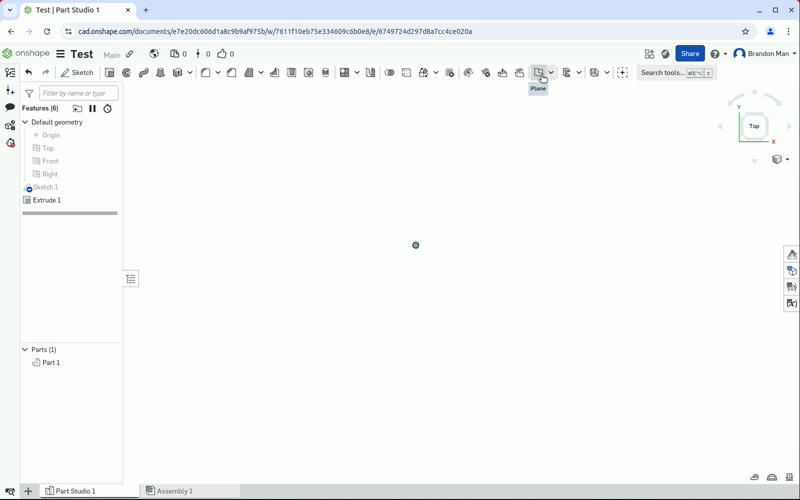
click(541, 75)
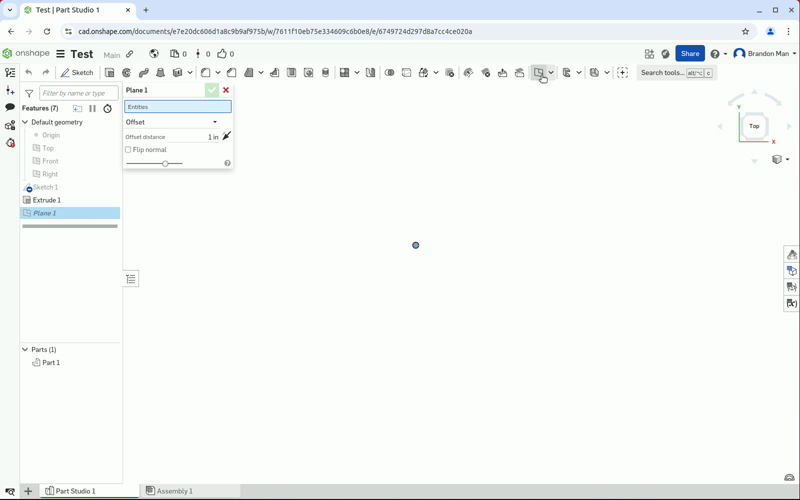
mouse_move(73, 150)
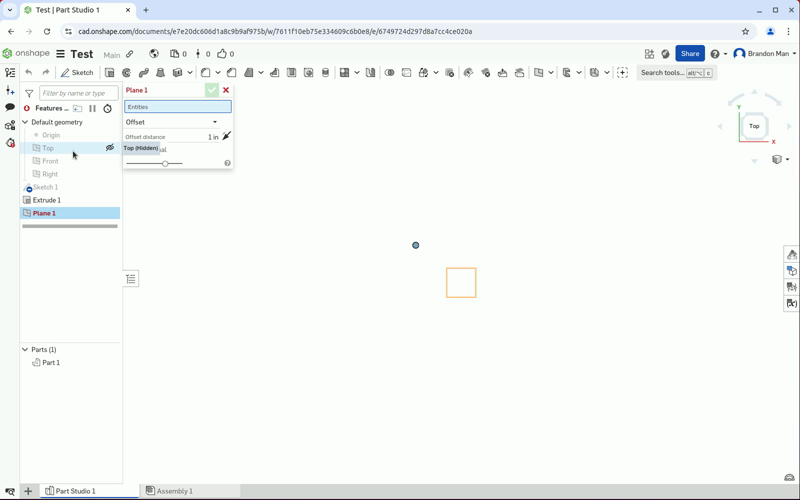
click(73, 150)
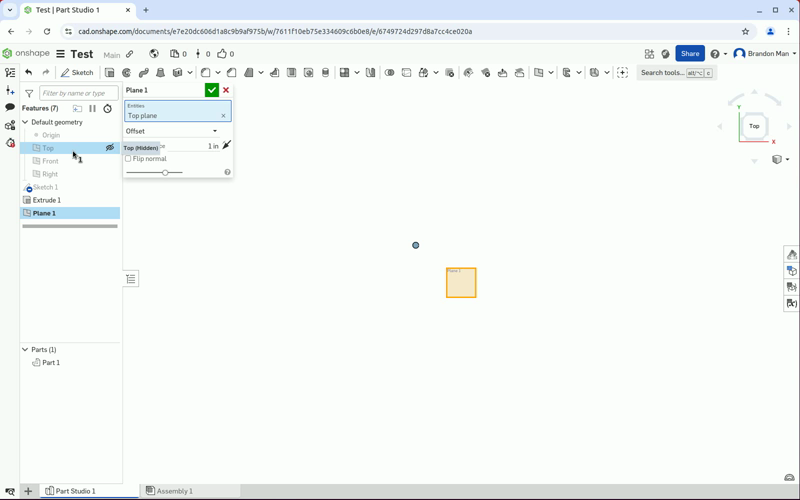
key(tab, 2)
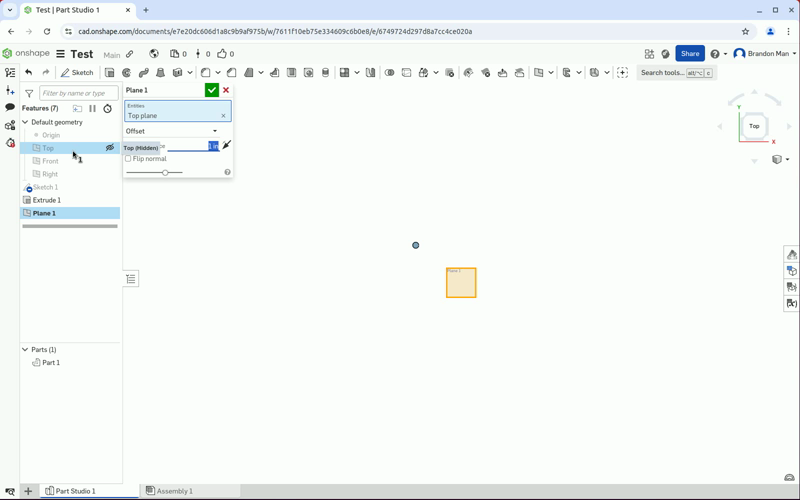
text(0.493)
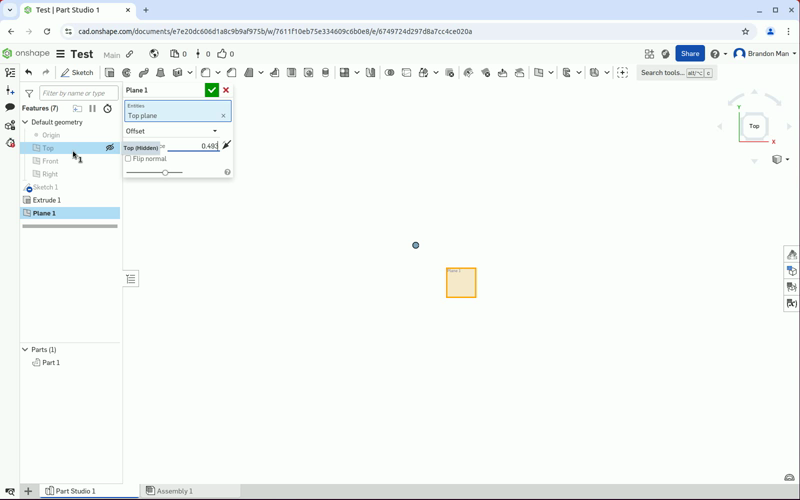
key(enter, 2)
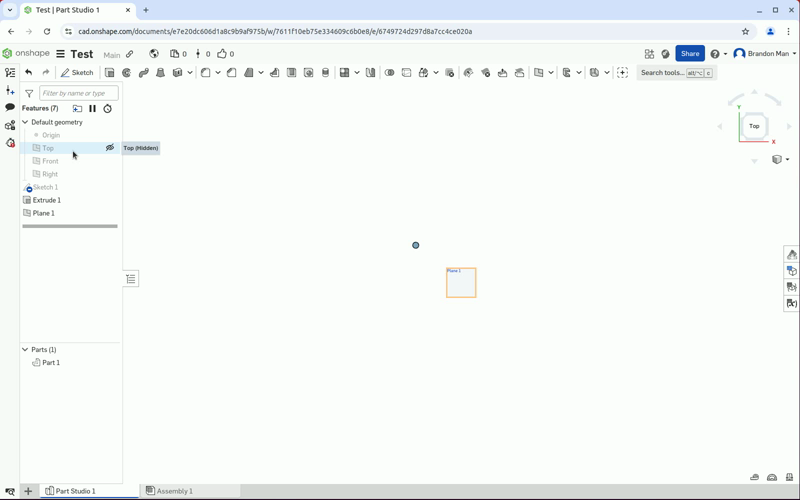
key(shift+s)
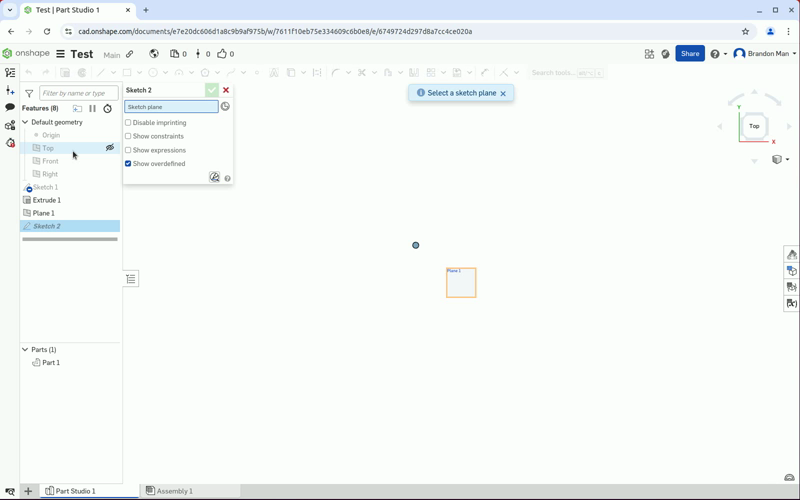
mouse_move(73, 215)
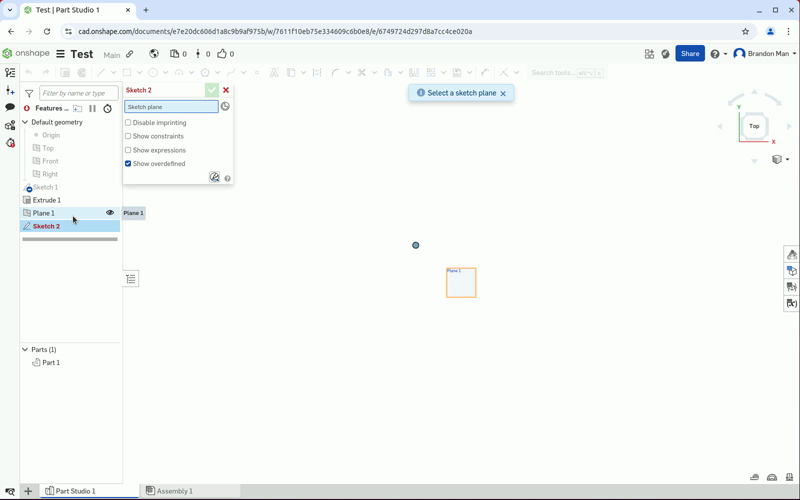
click(73, 215)
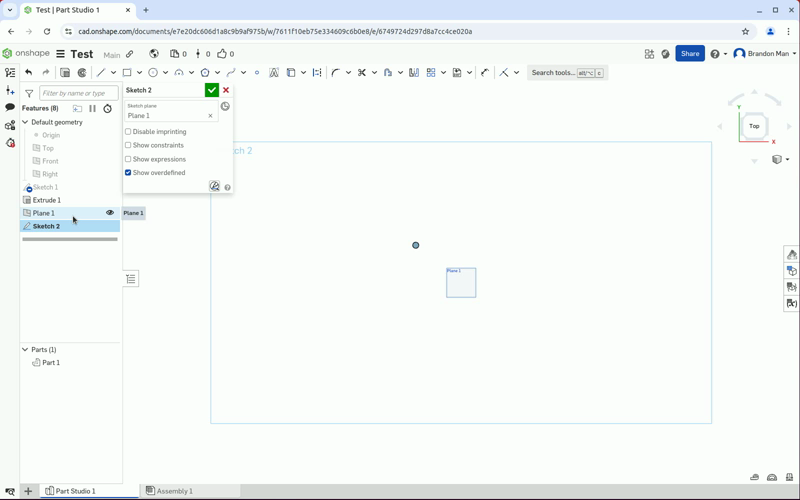
mouse_move(73, 352)
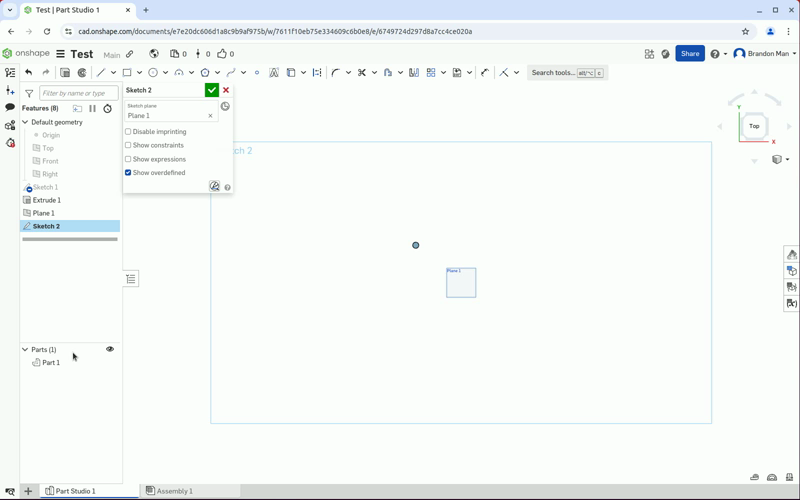
key(y)
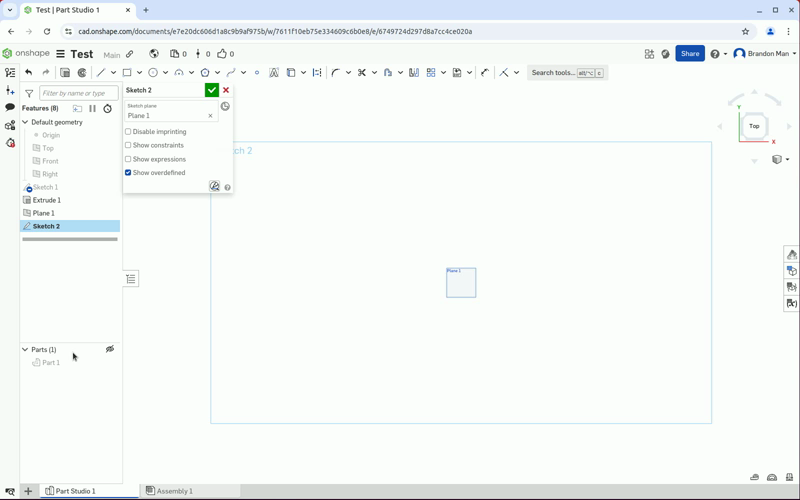
key(c)
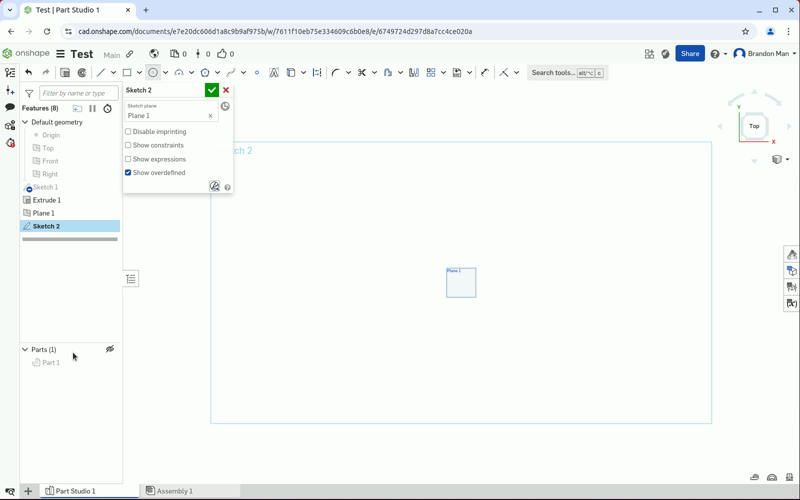
key_down(shift)
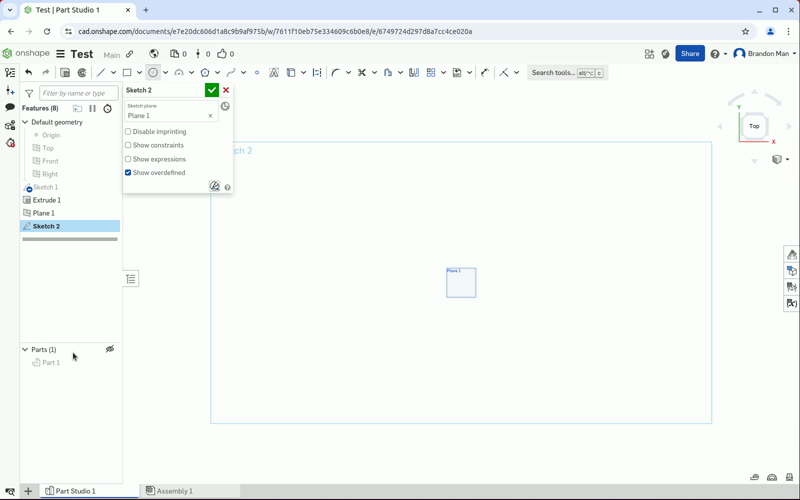
mouse_move(415, 245)
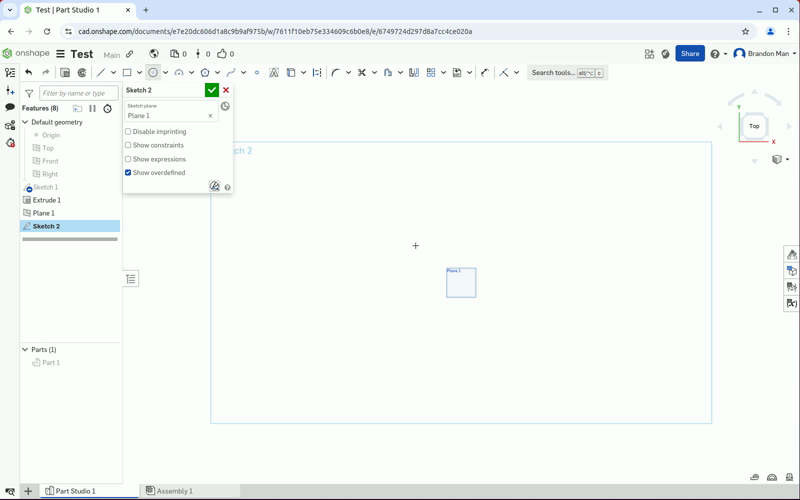
click(415, 245)
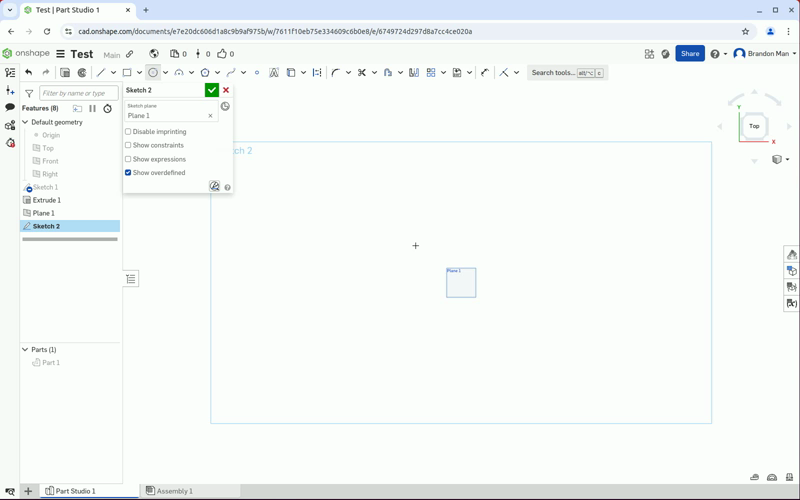
key_up(shift)
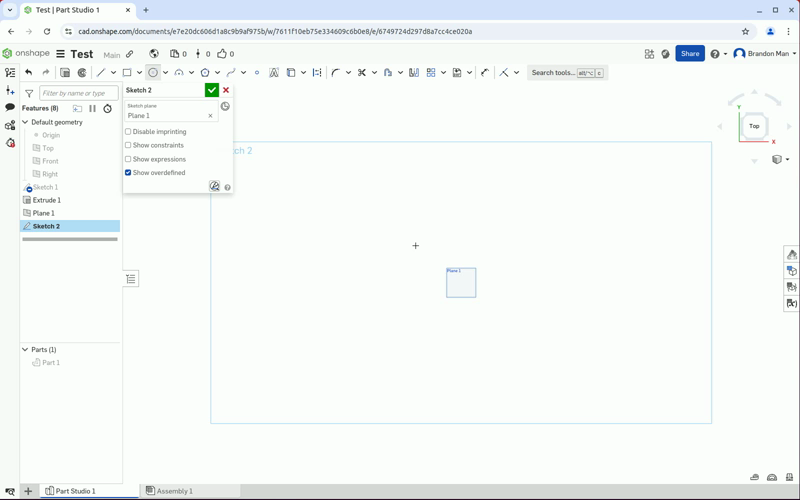
mouse_move(417, 245)
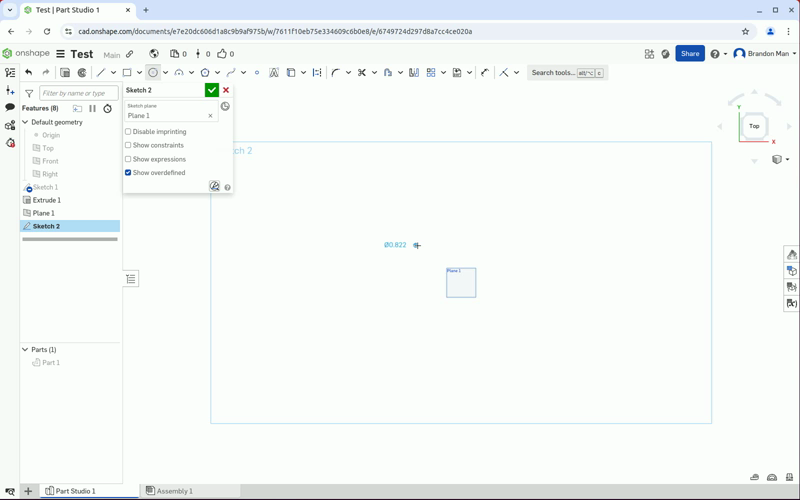
scroll(6)
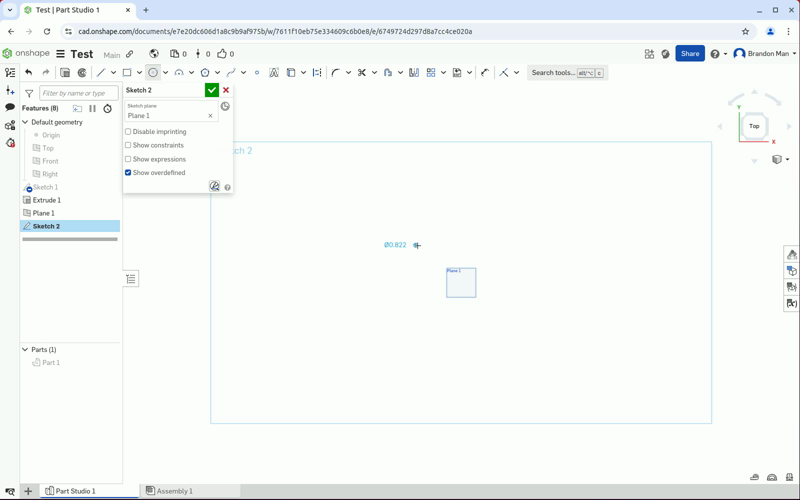
scroll(6)
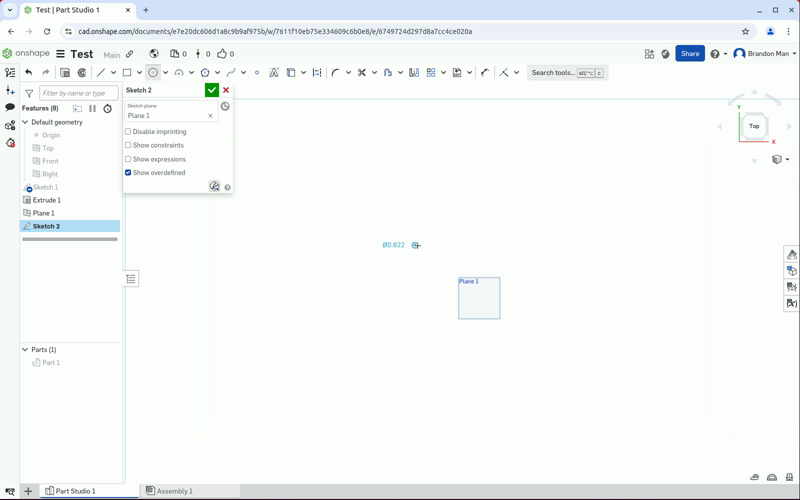
scroll(6)
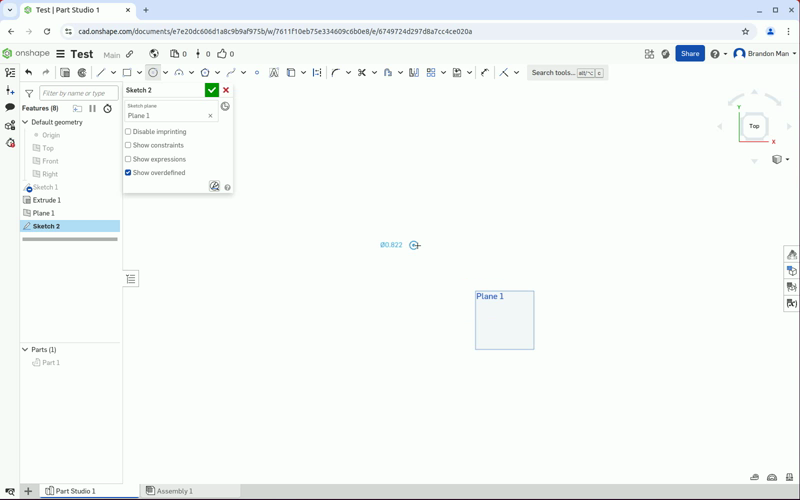
scroll(6)
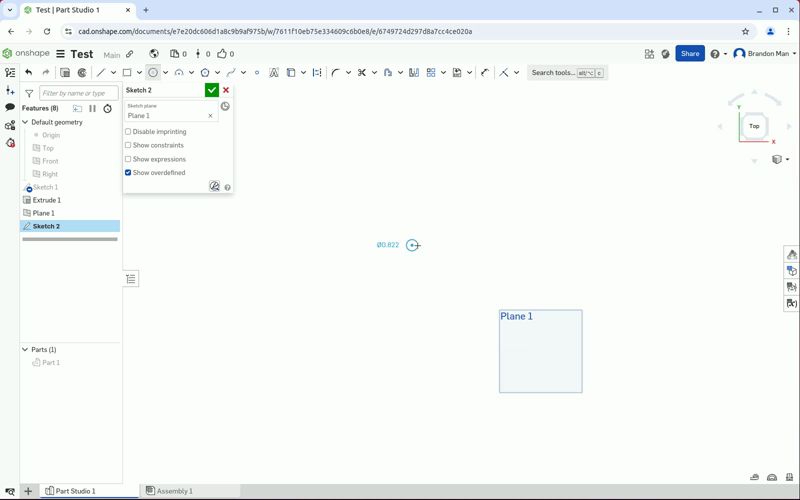
scroll(6)
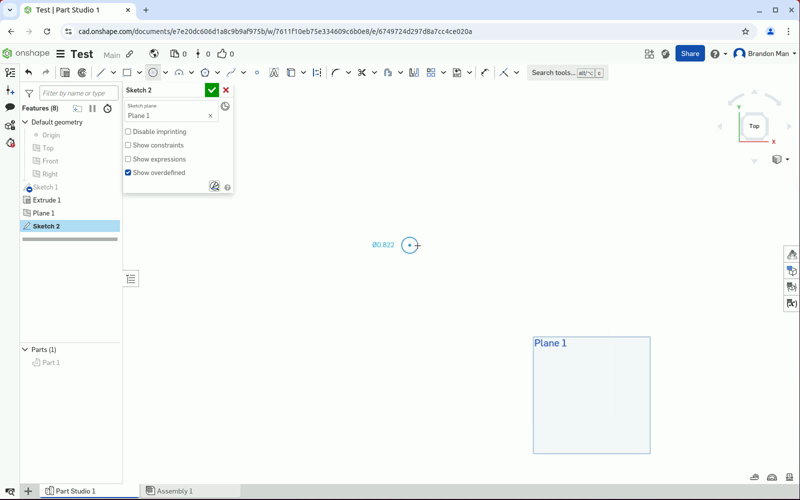
scroll(6)
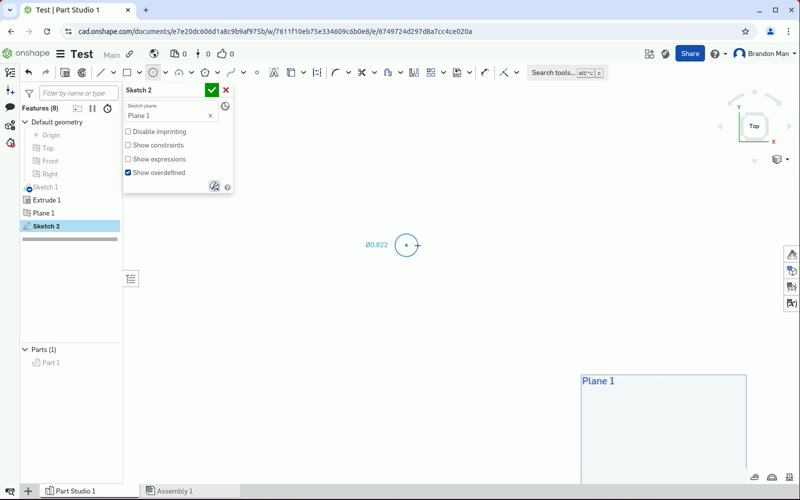
scroll(6)
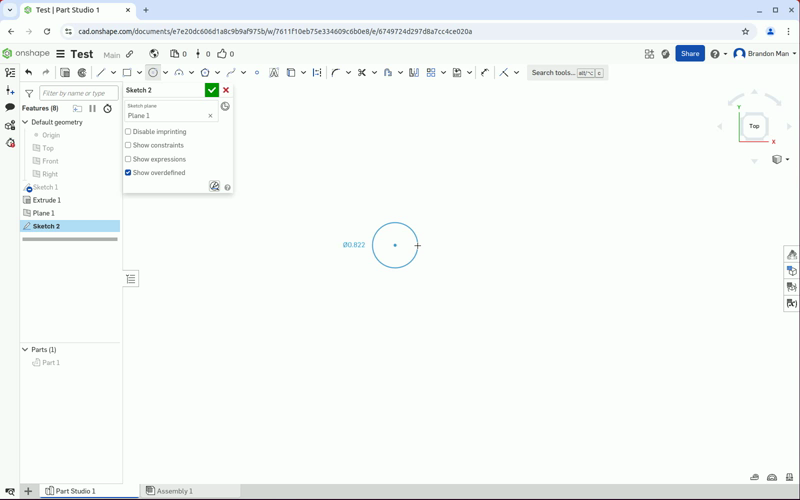
click(417, 245)
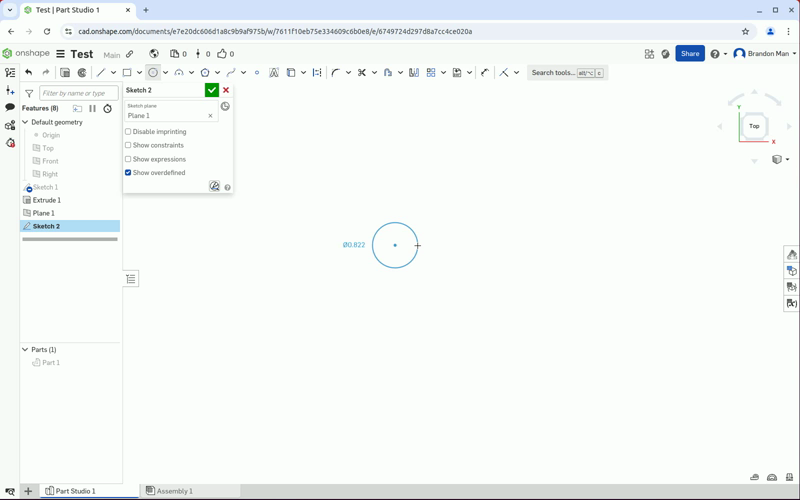
scroll(-6)
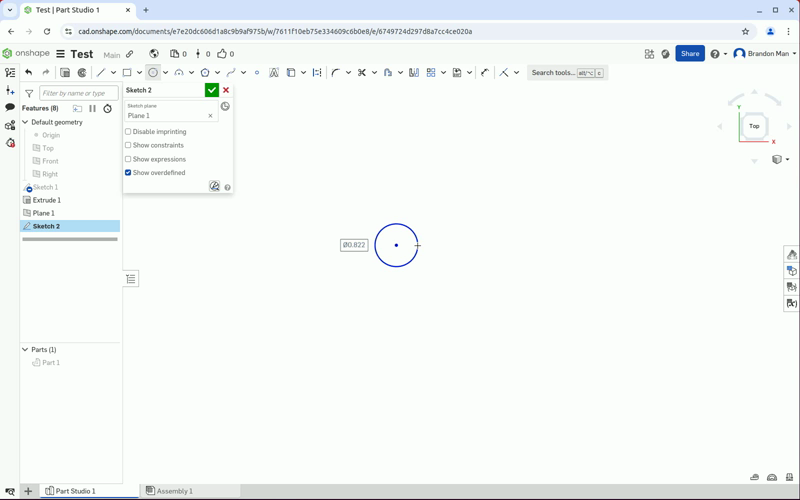
scroll(-6)
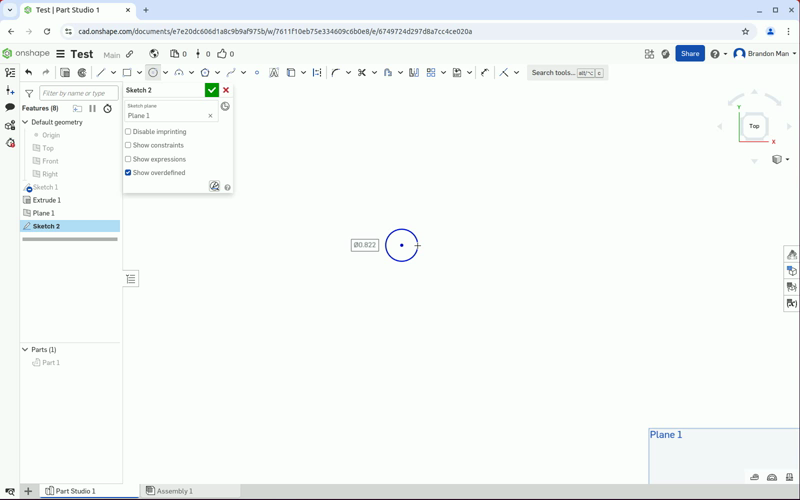
scroll(-6)
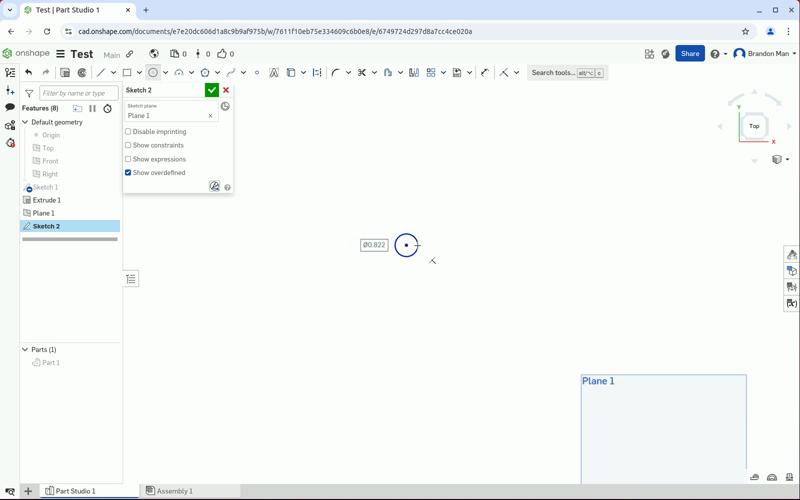
scroll(-6)
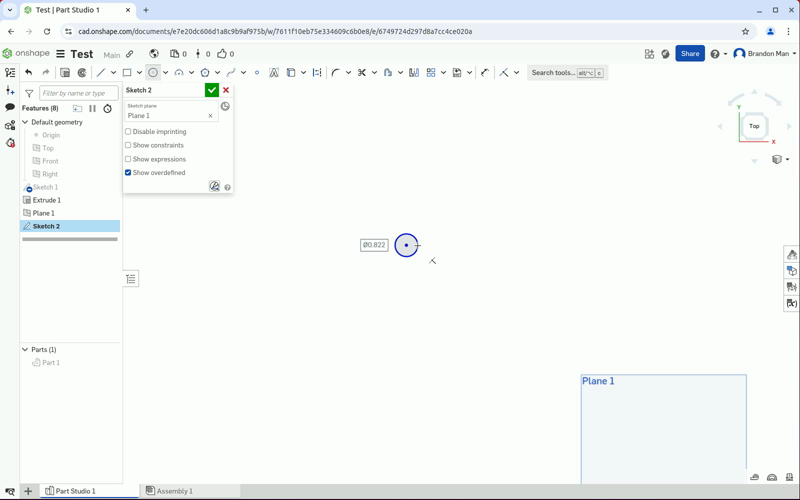
scroll(-6)
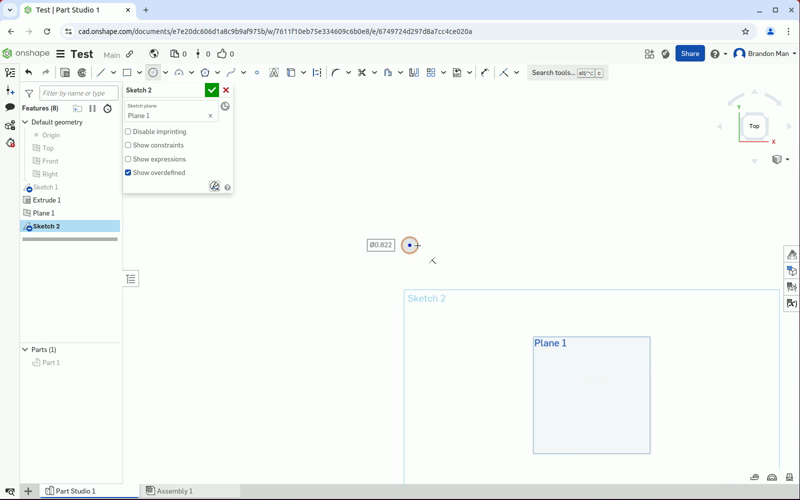
scroll(-6)
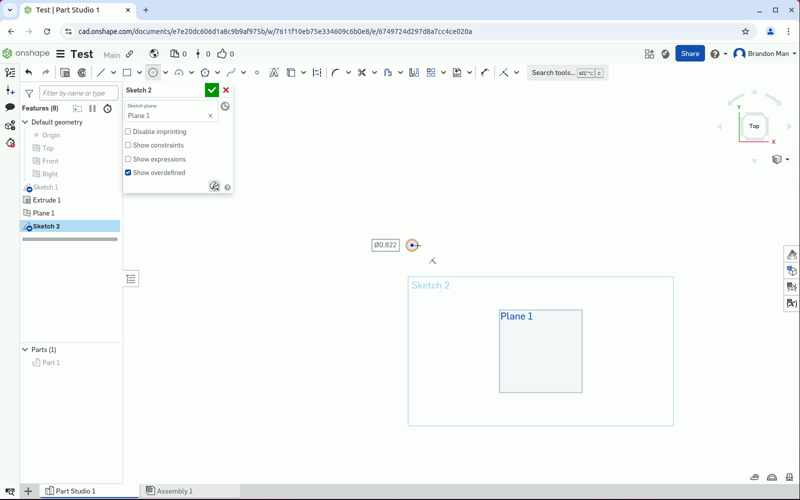
scroll(-6)
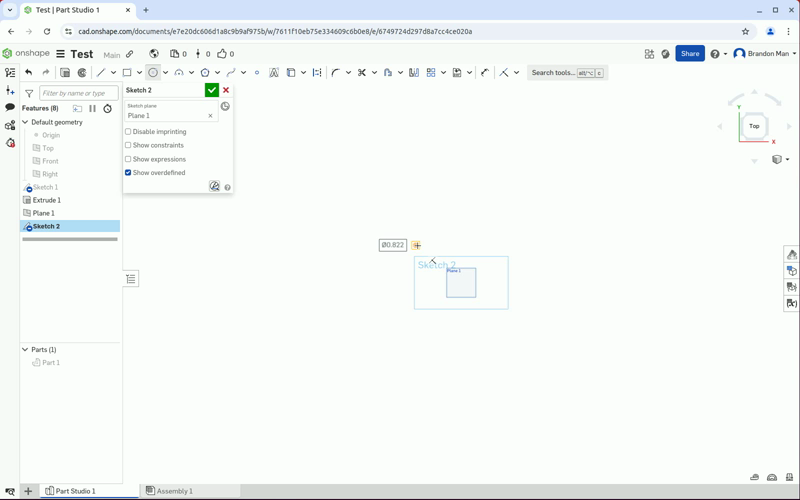
key(esc)
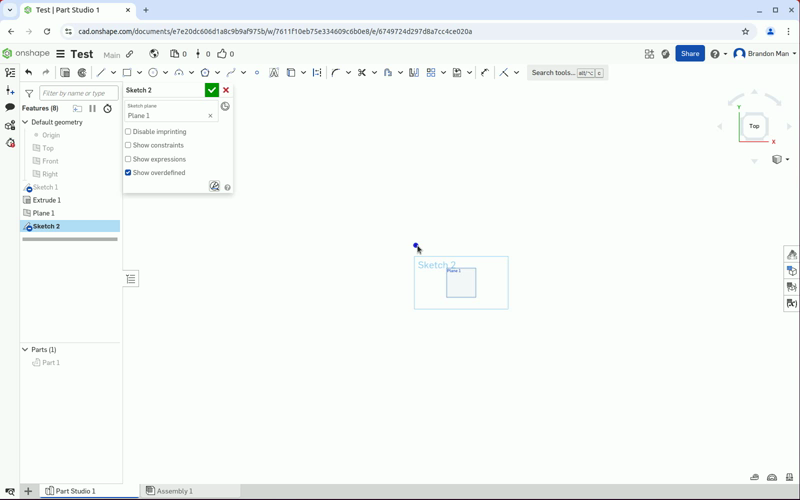
mouse_move(414, 246)
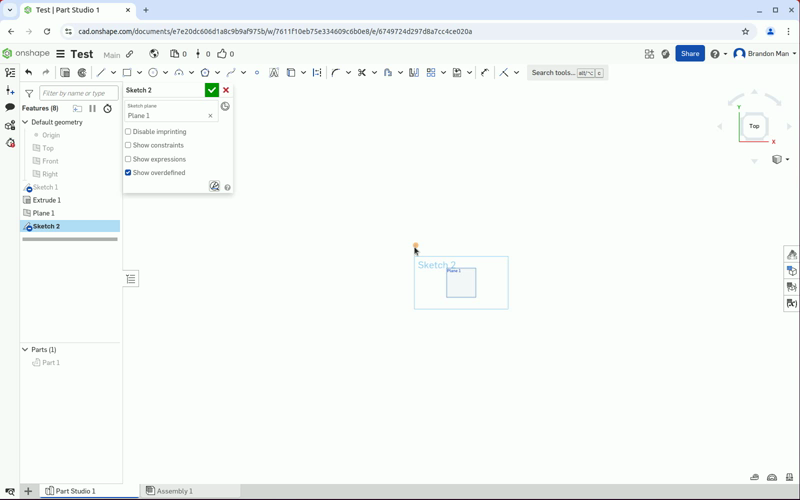
scroll(6)
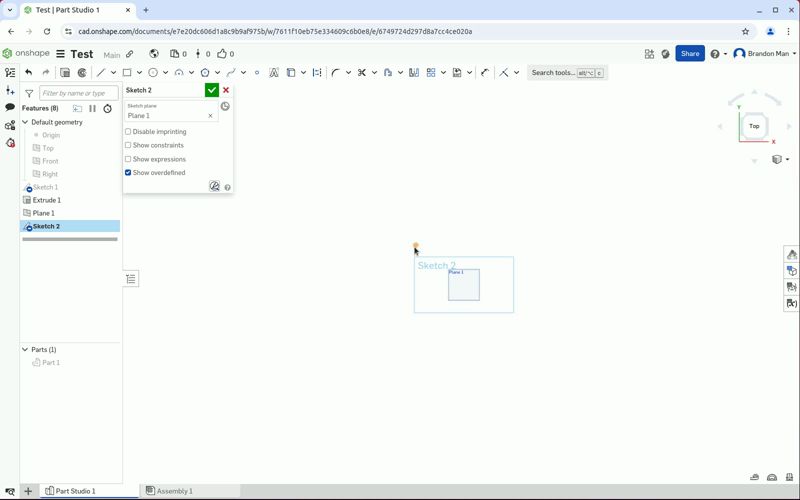
scroll(6)
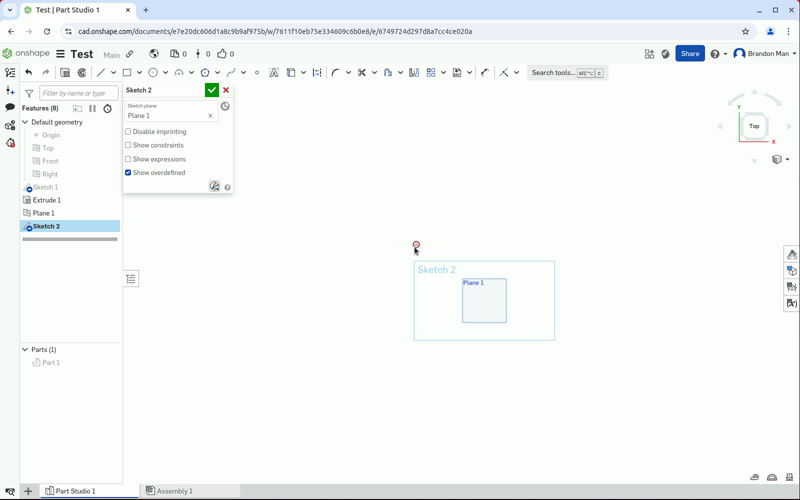
scroll(6)
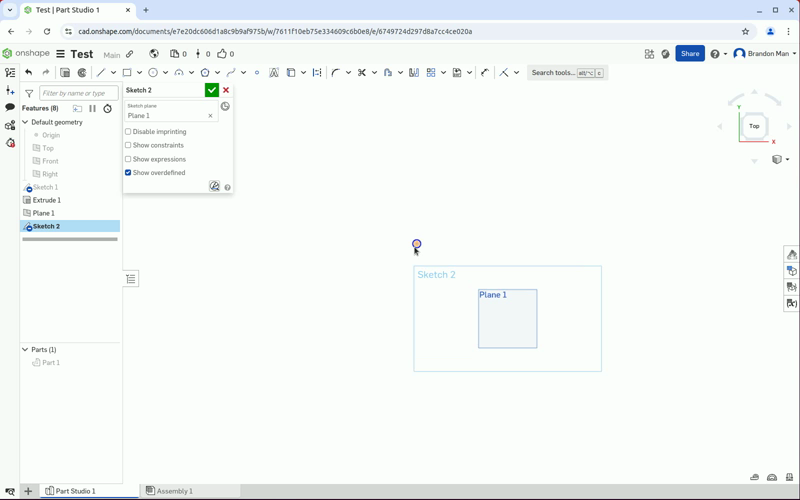
scroll(6)
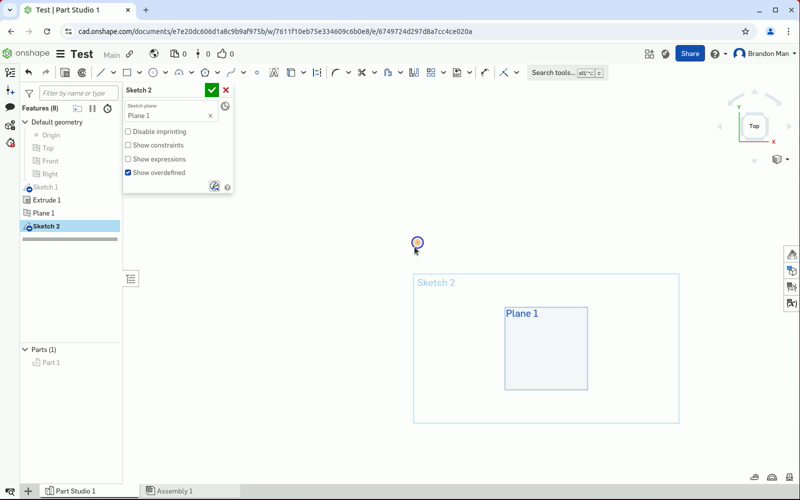
scroll(6)
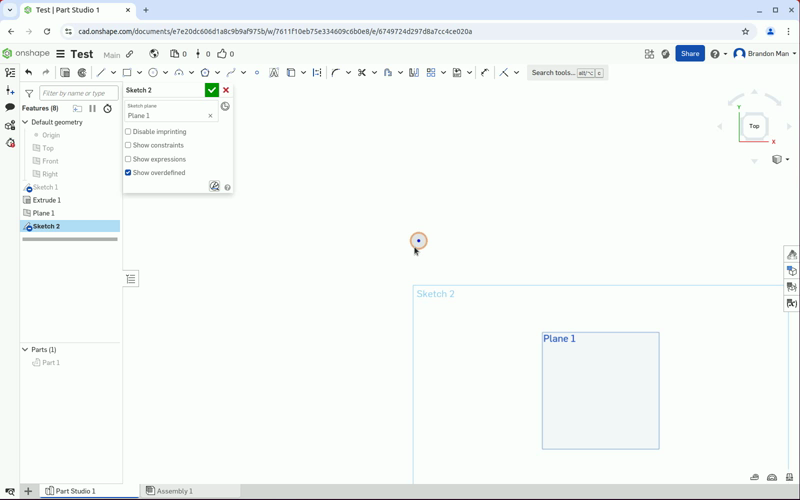
scroll(6)
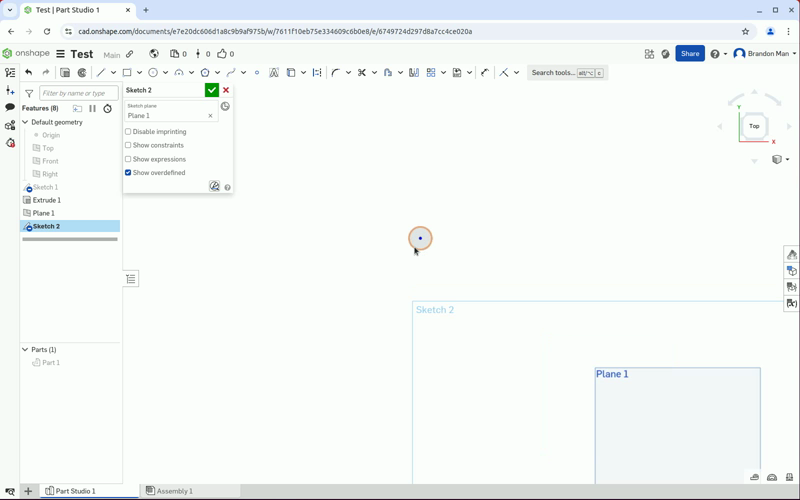
scroll(6)
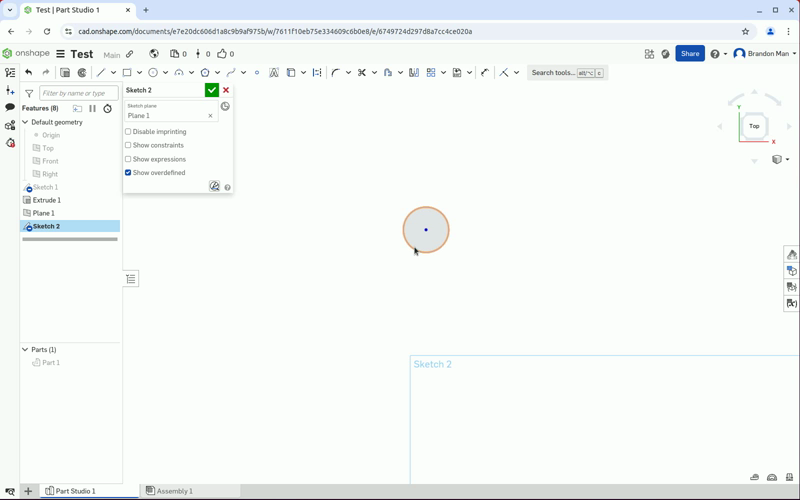
click(414, 246)
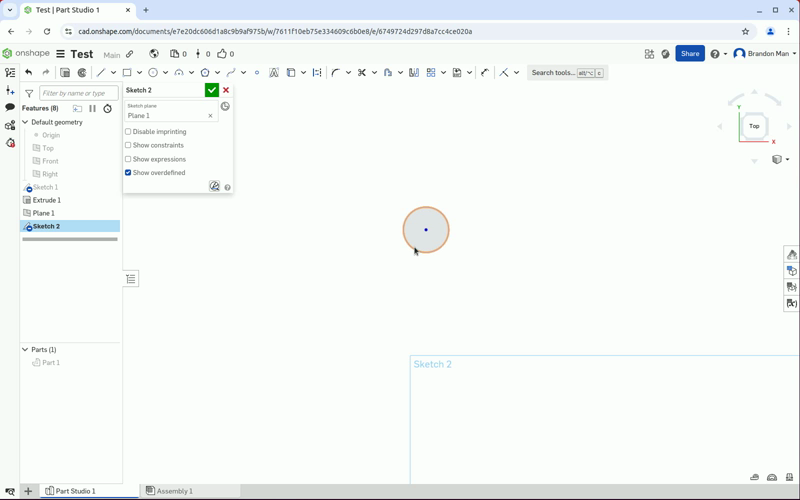
scroll(-6)
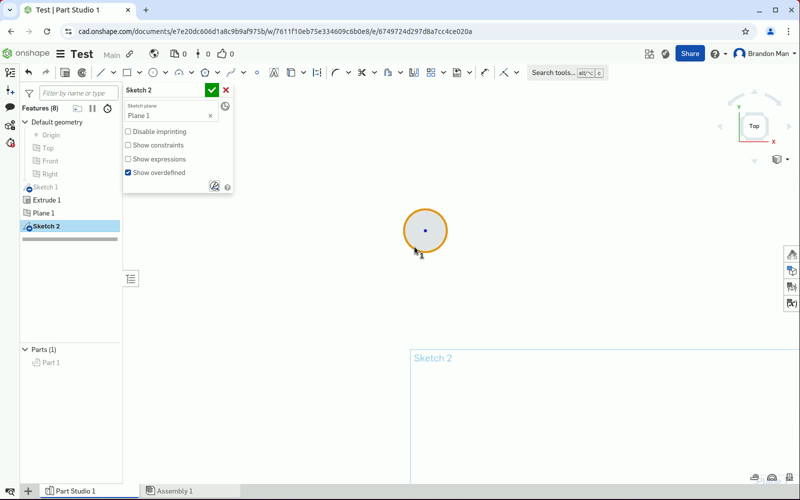
scroll(-6)
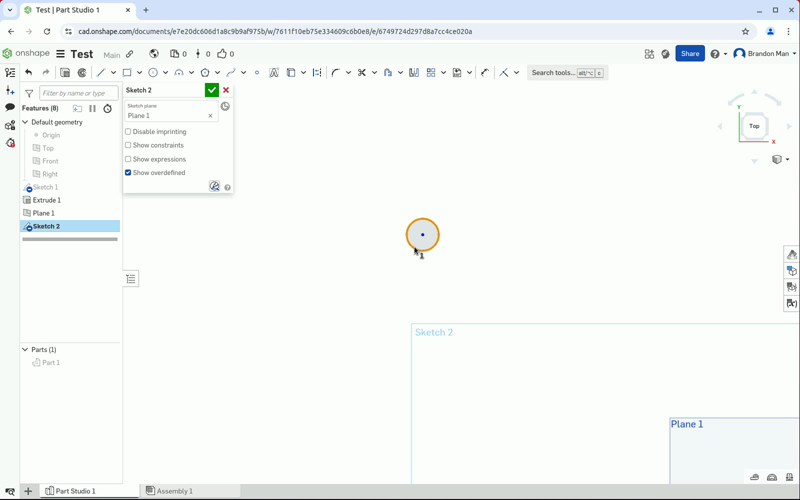
scroll(-6)
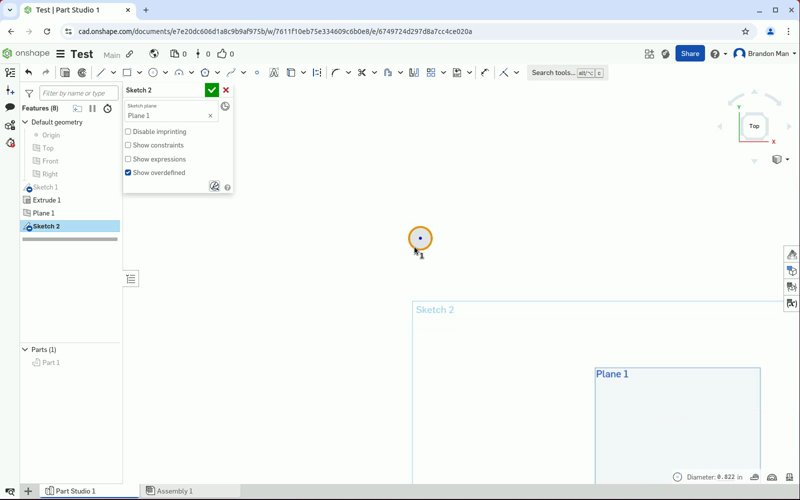
scroll(-6)
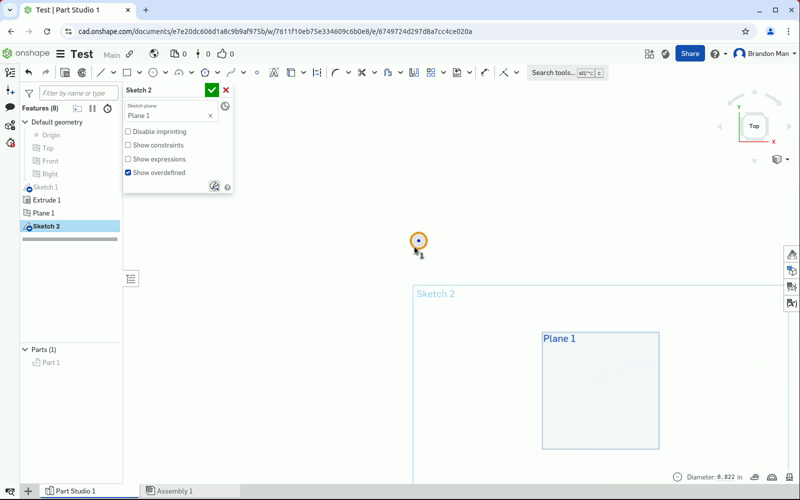
scroll(-6)
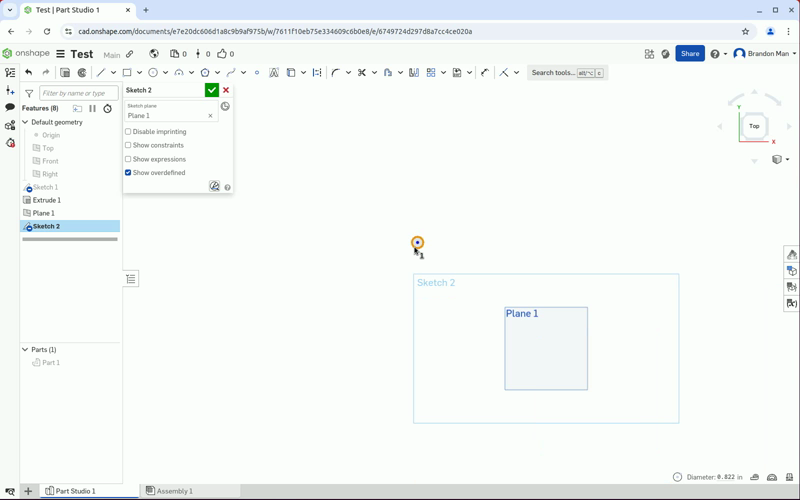
scroll(-6)
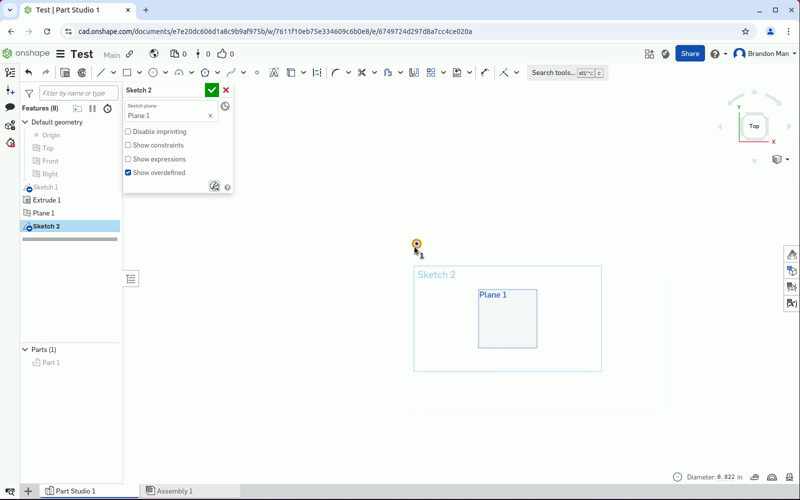
scroll(-6)
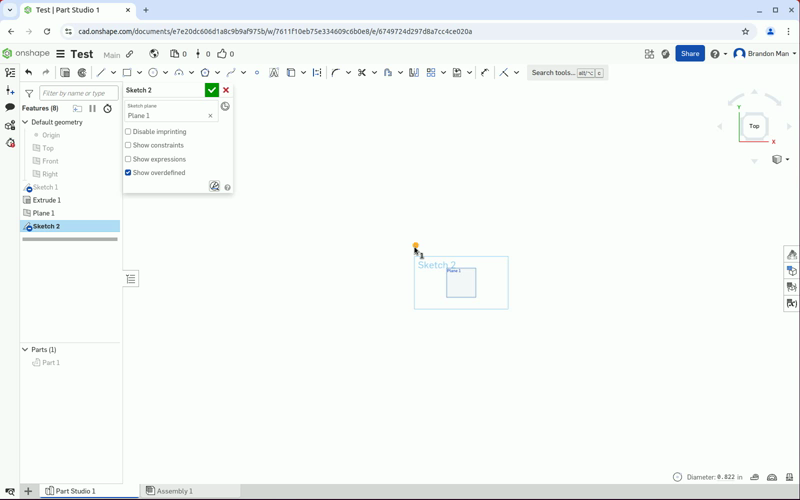
mouse_move(73, 352)
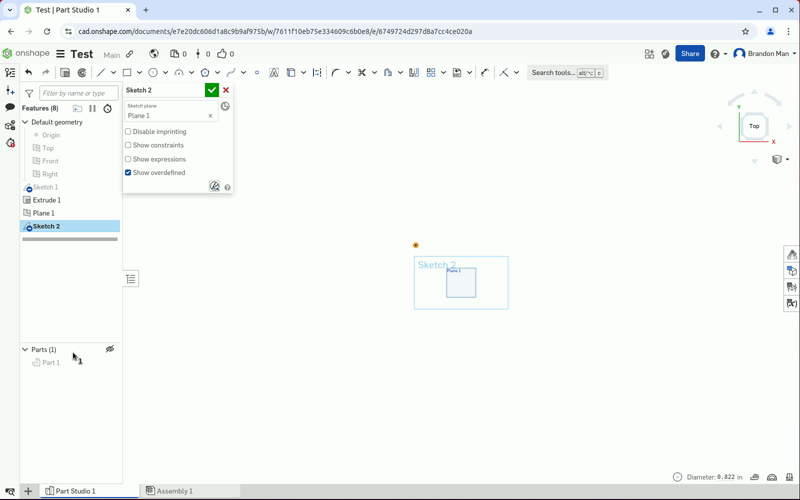
key(shift+y)
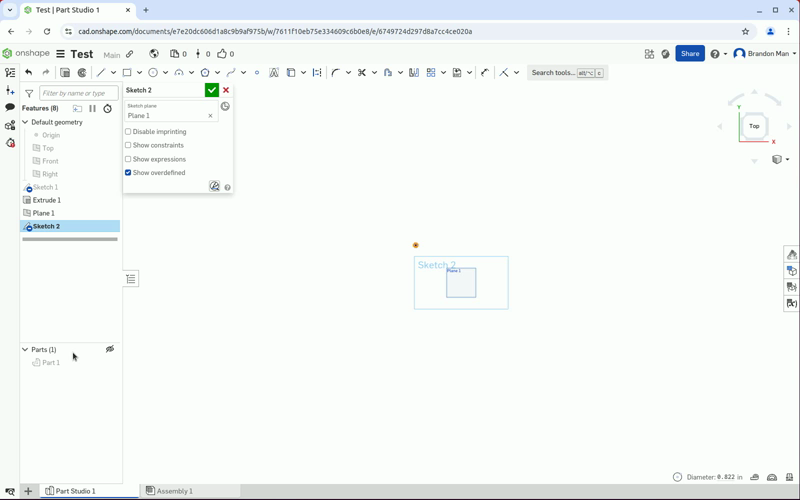
key(shift+e)
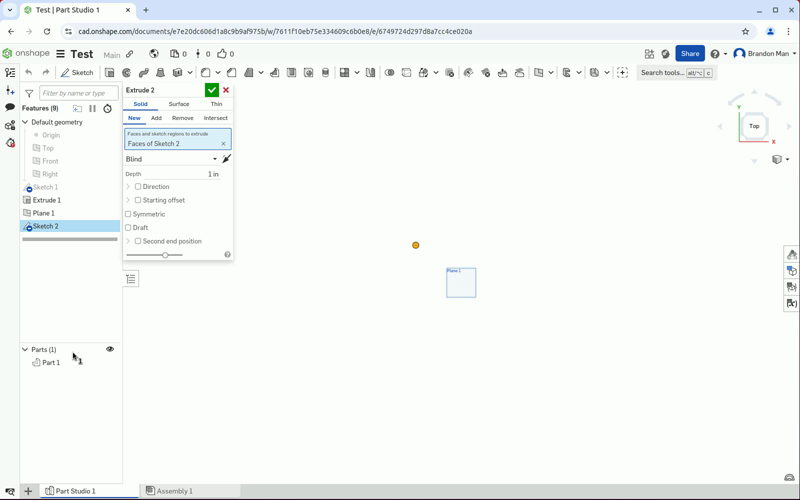
mouse_move(143, 106)
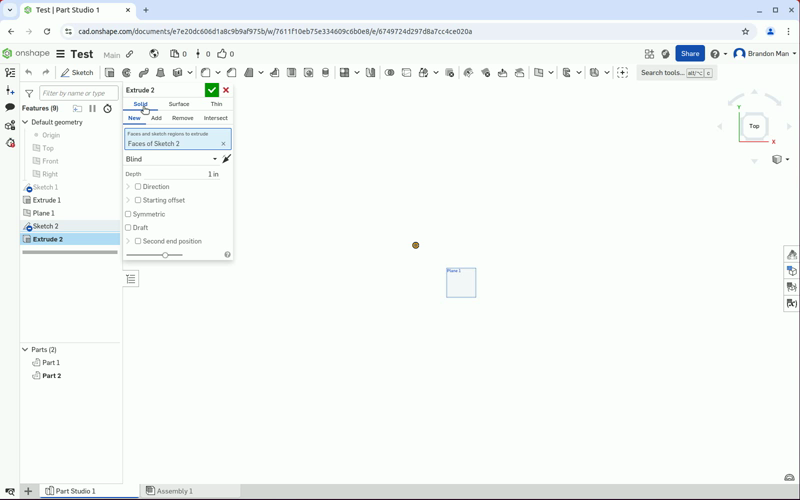
click(143, 106)
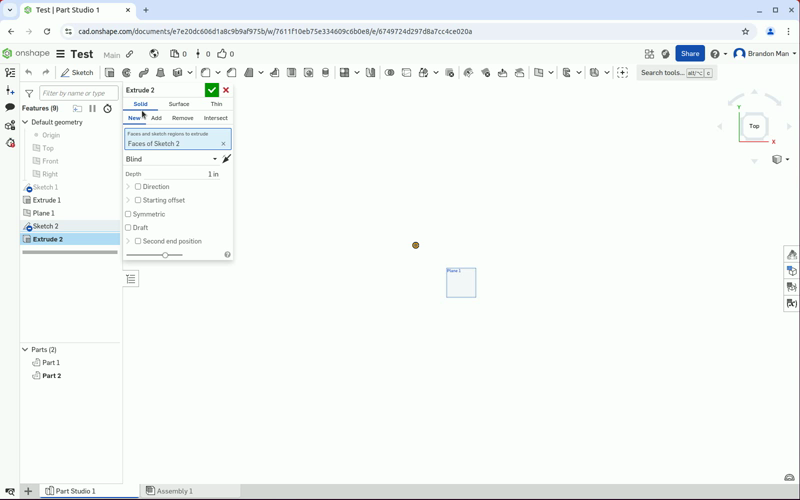
mouse_move(137, 120)
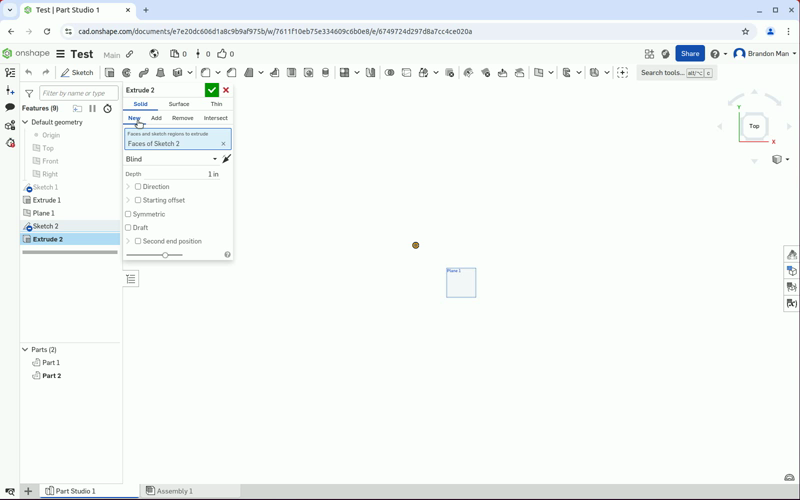
click(137, 120)
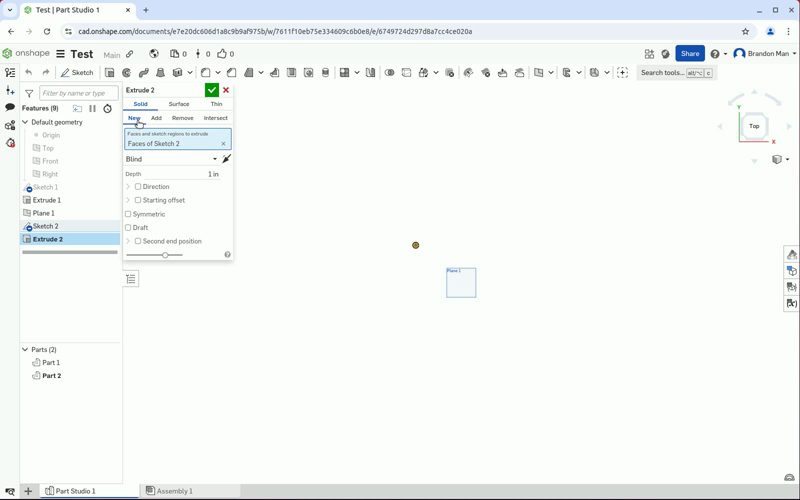
key(tab, 4)
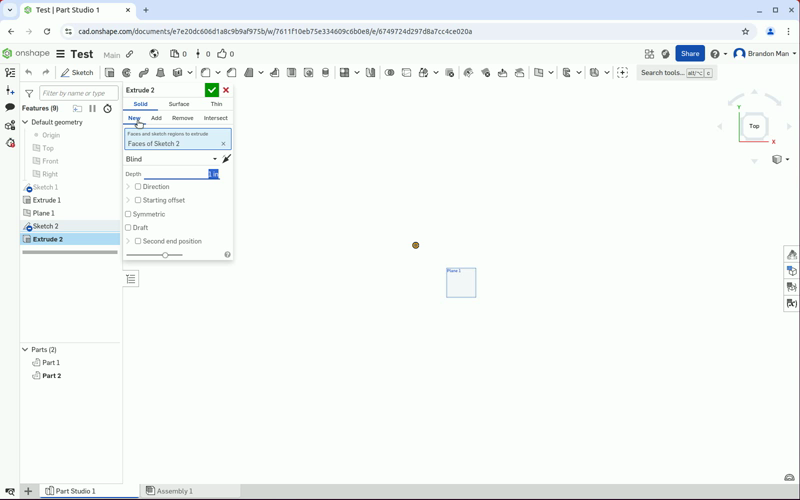
text(3.851)
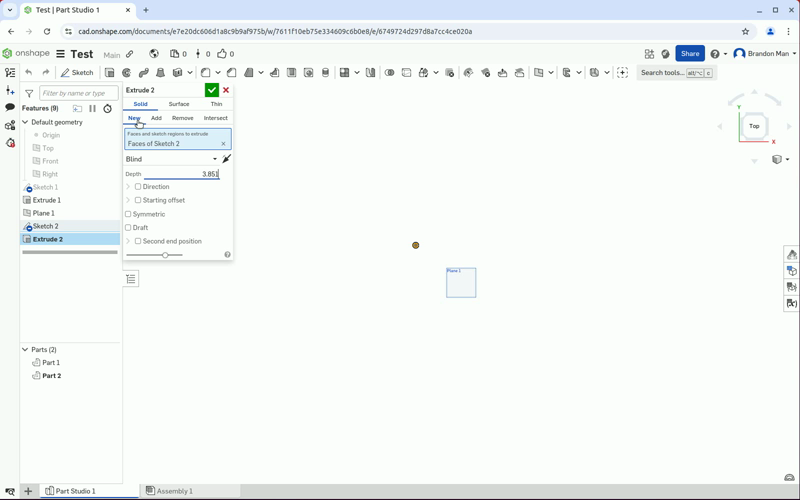
key(enter)
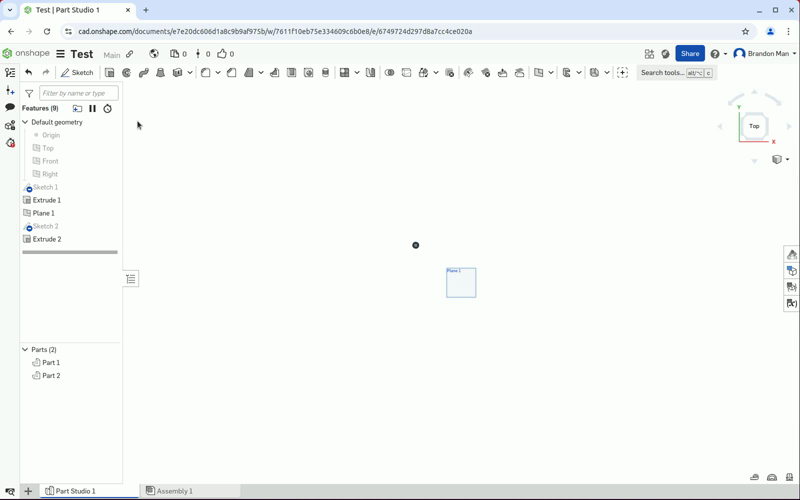
key(shift+h)
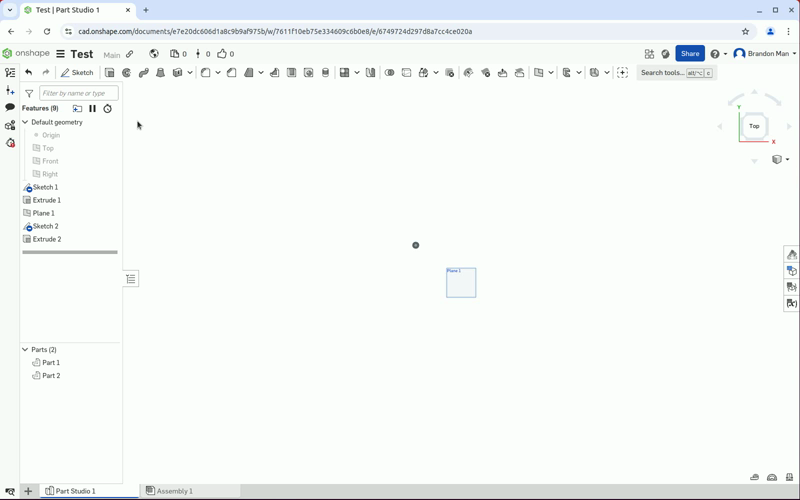
key(shift+h)
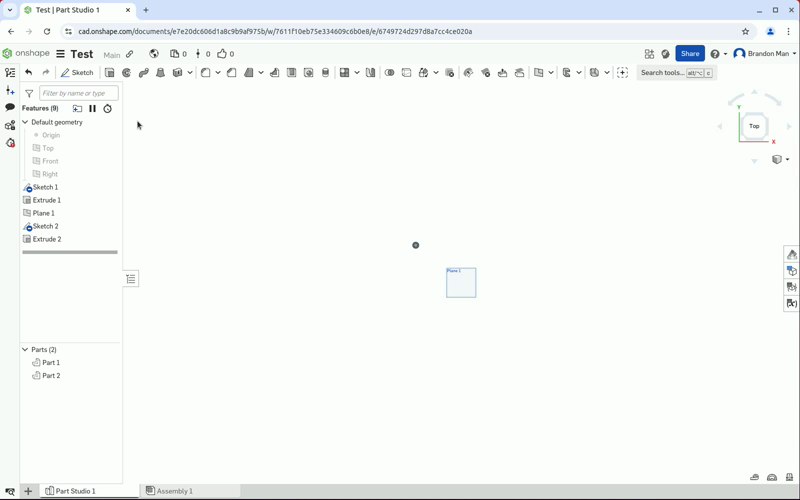
key(shift+7)
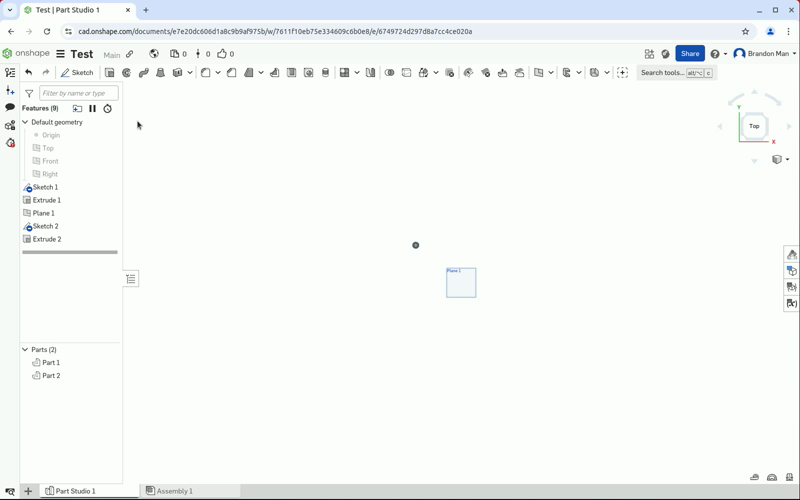
key(up, 3)
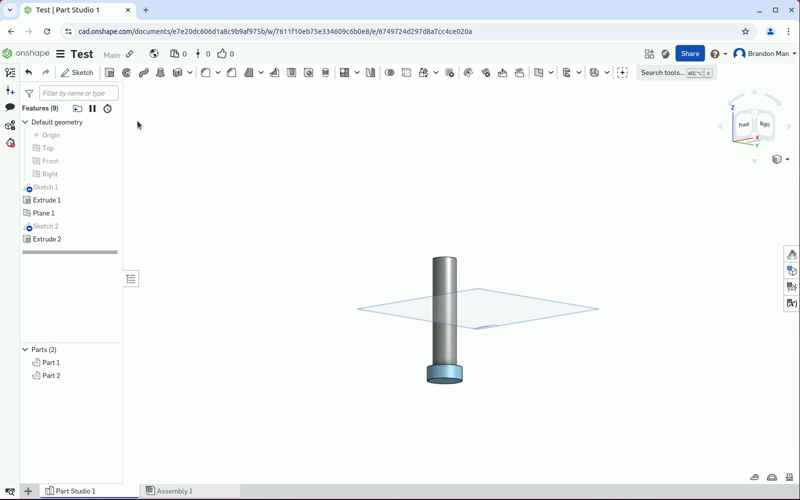
key(left, 3)
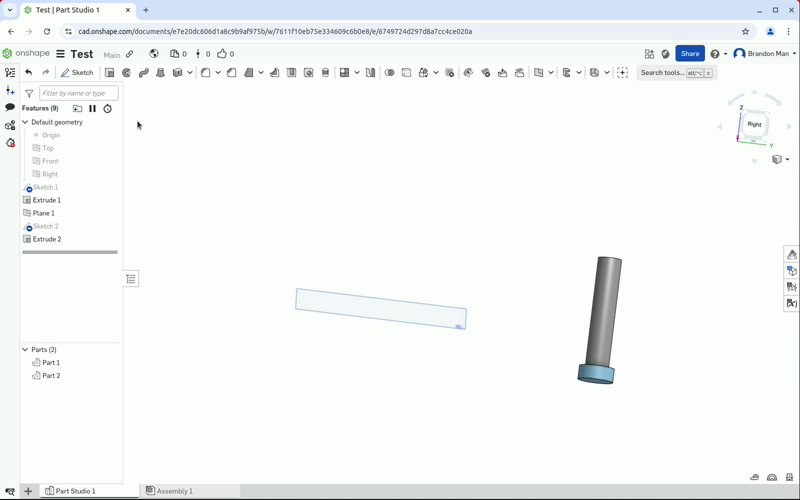
key(right, 3)
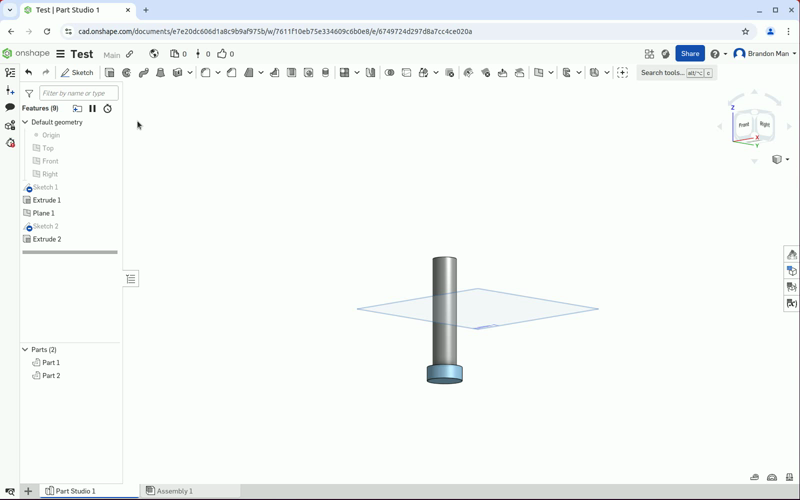
key(down, 3)
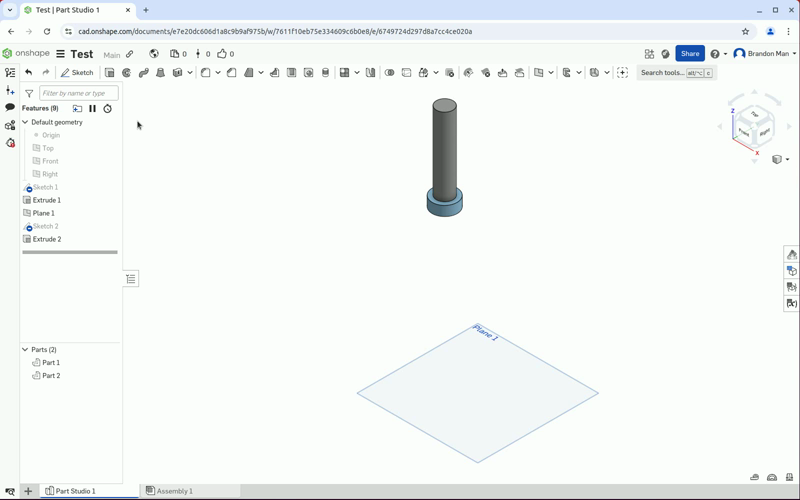
mouse_move(73, 189)
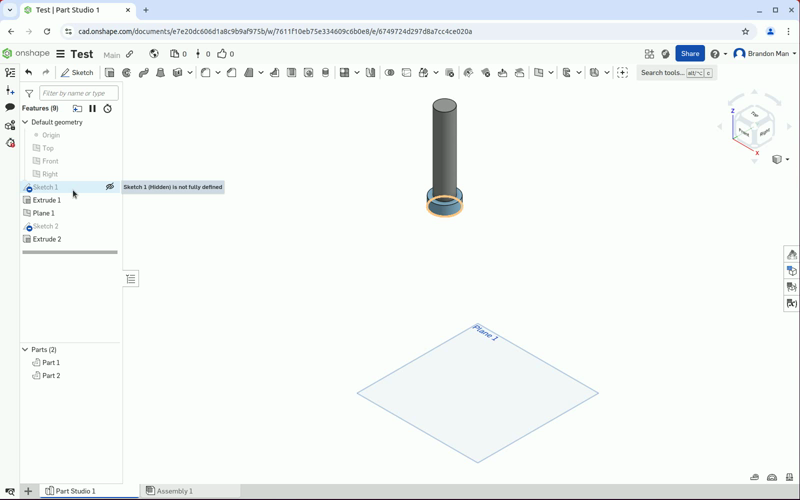
click(73, 189)